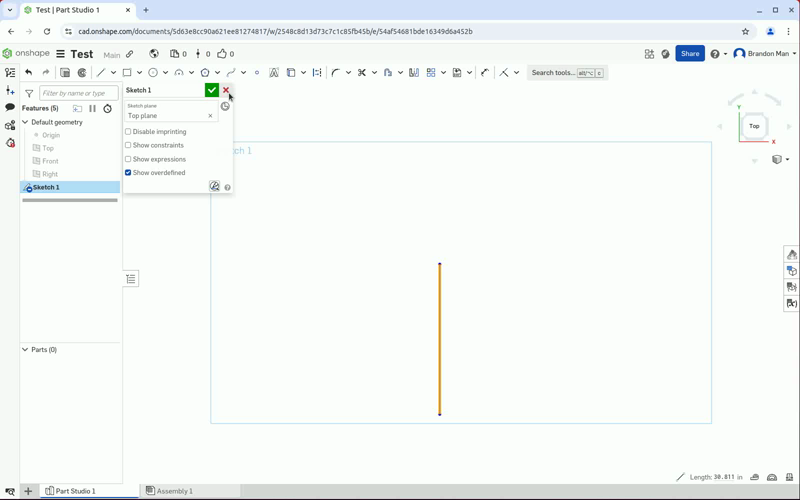
key(shift+h)
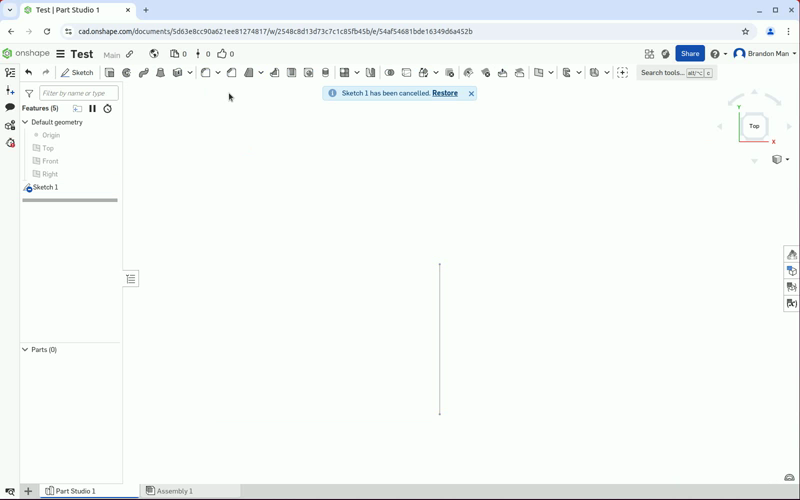
key(shift+s)
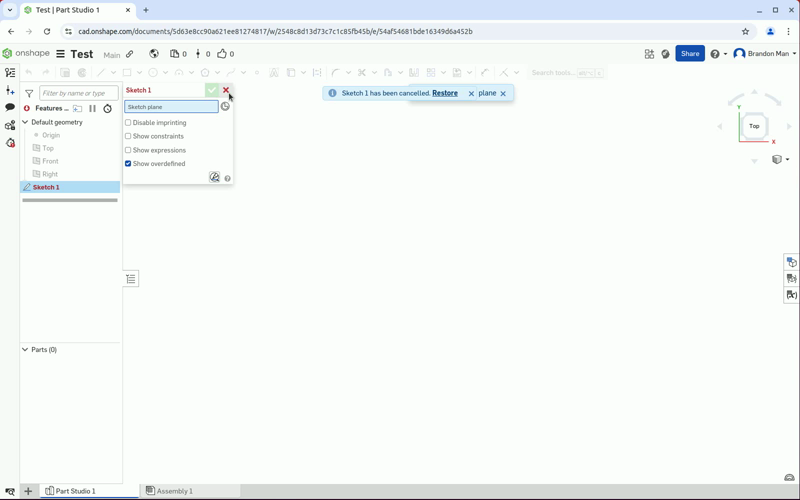
mouse_move(73, 150)
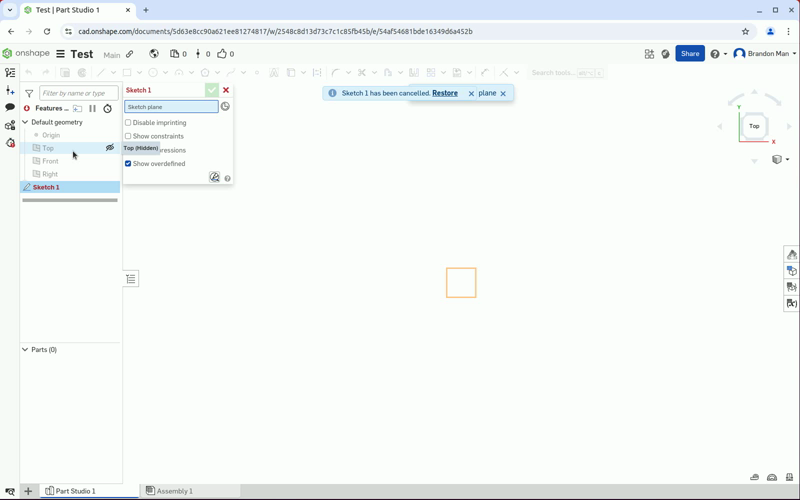
click(73, 150)
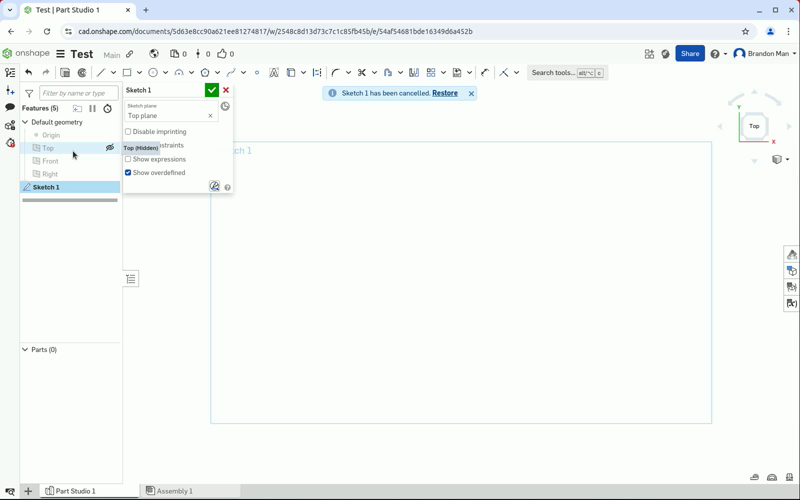
mouse_move(73, 352)
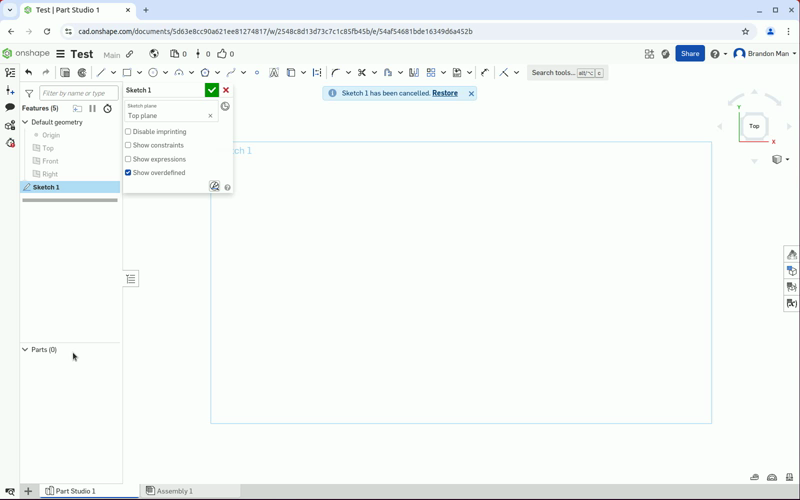
key(y)
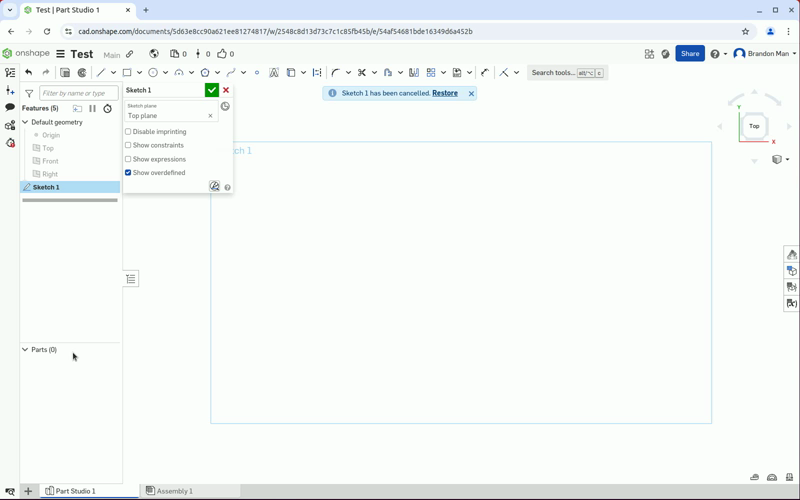
key(l)
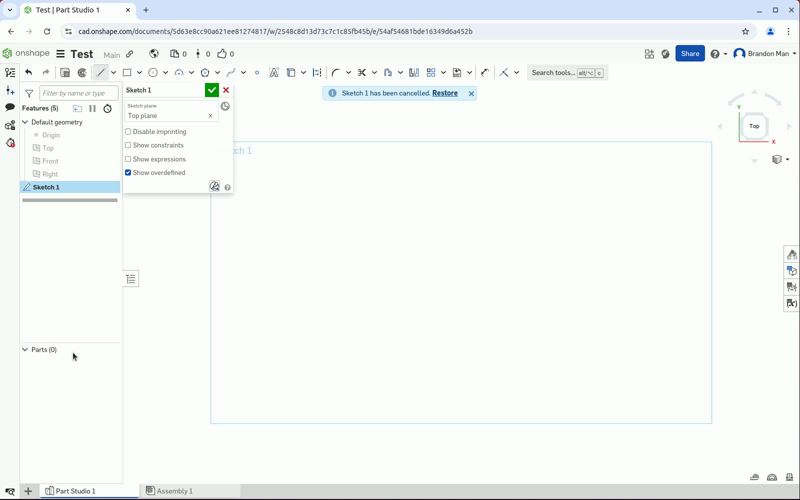
key_down(shift)
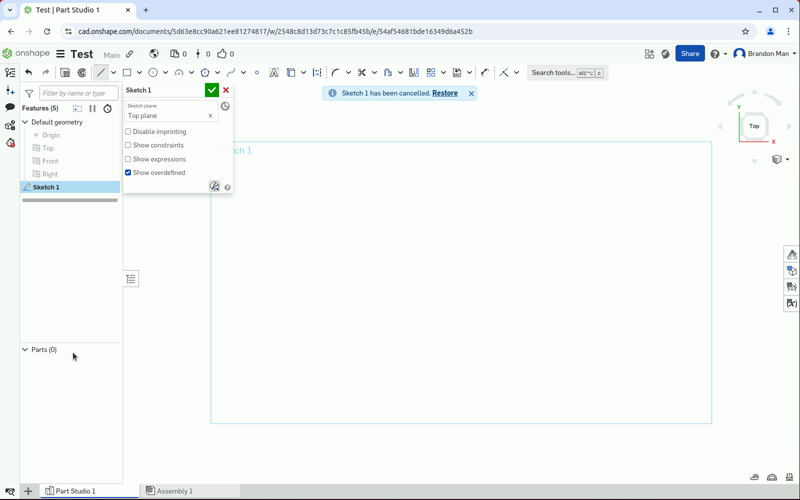
mouse_move(454, 359)
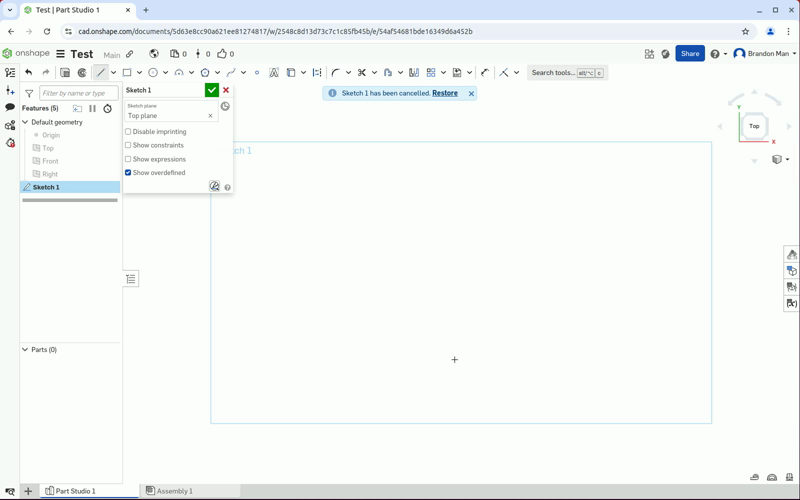
click(454, 359)
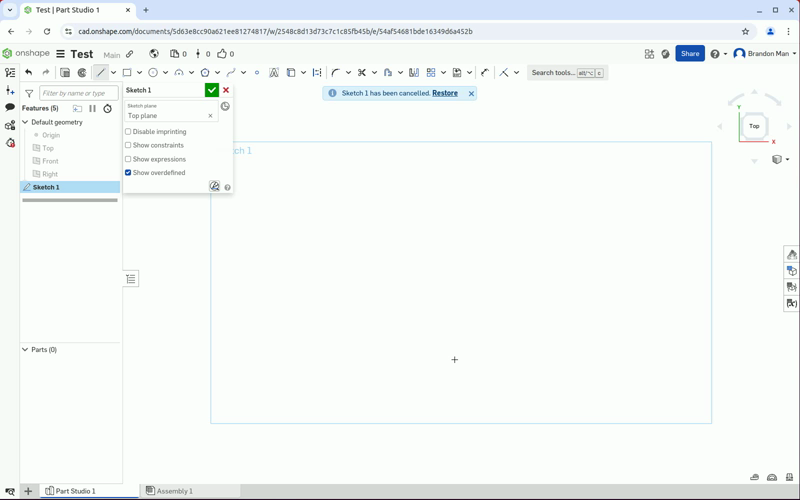
key_up(shift)
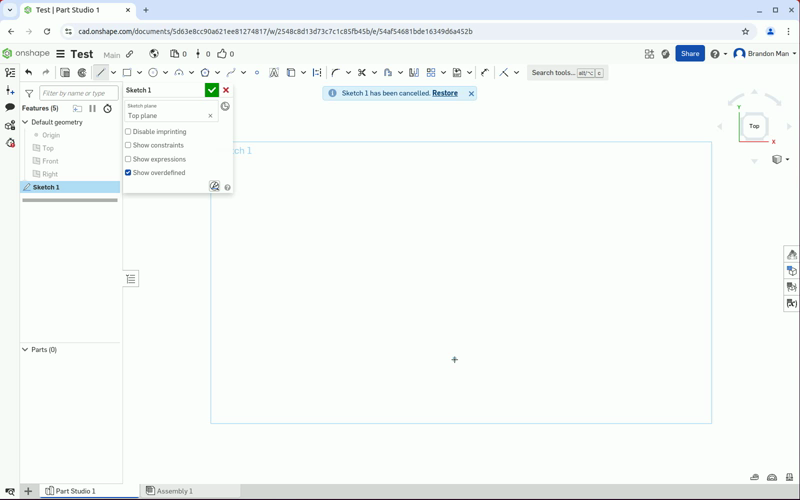
key_down(shift)
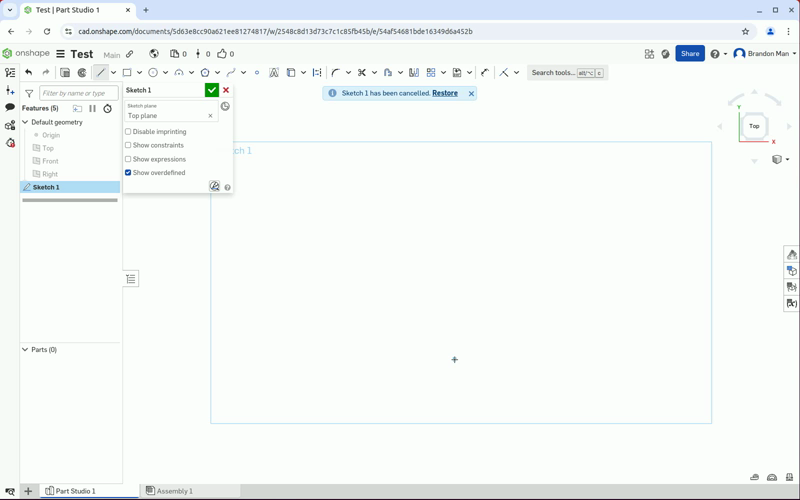
mouse_move(573, 359)
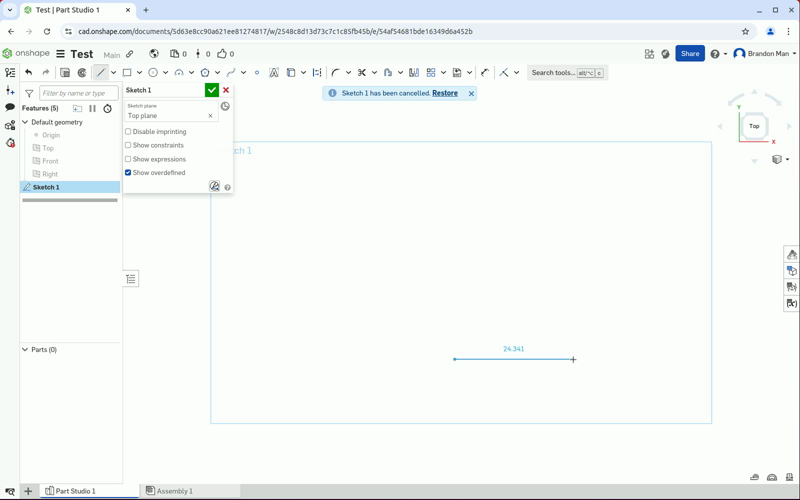
click(573, 359)
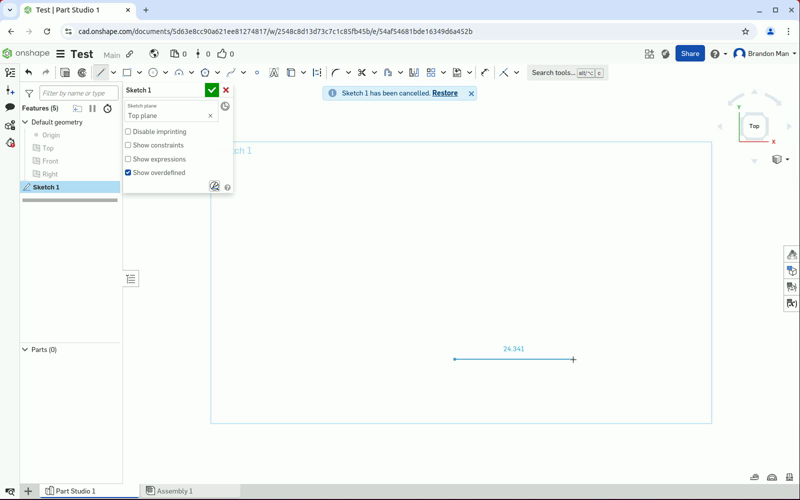
key_up(shift)
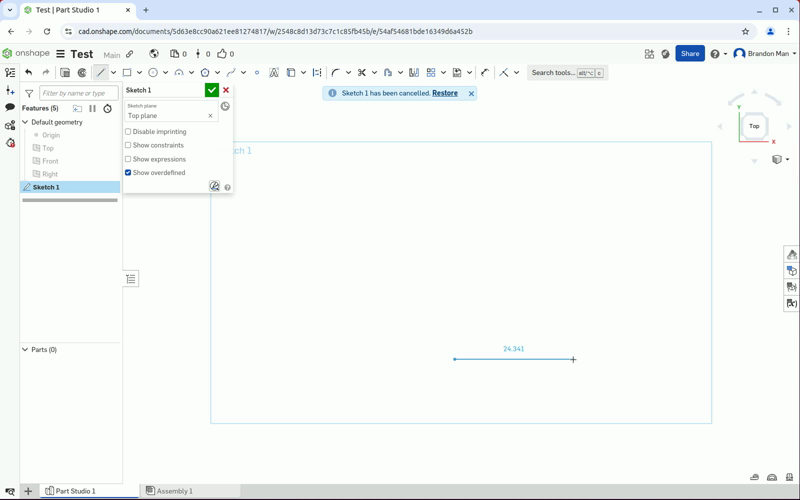
key_down(shift)
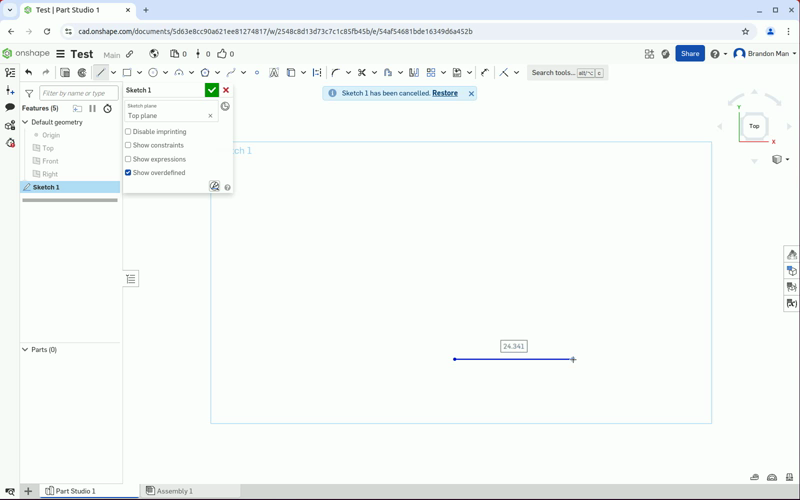
mouse_move(573, 240)
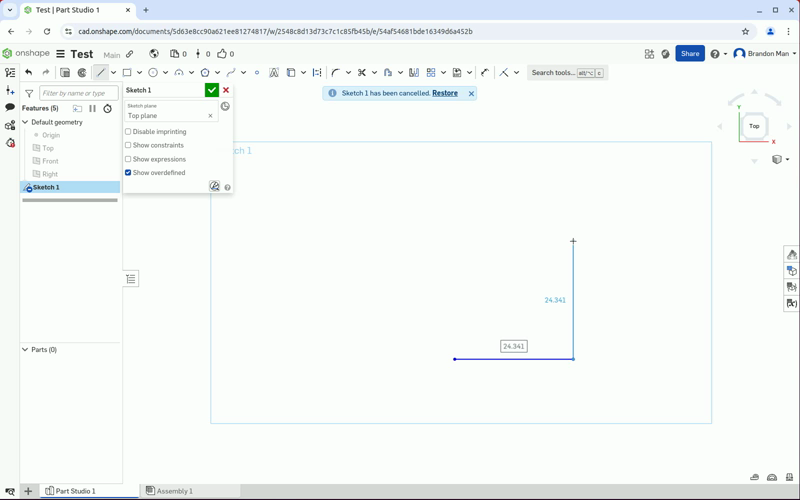
click(573, 240)
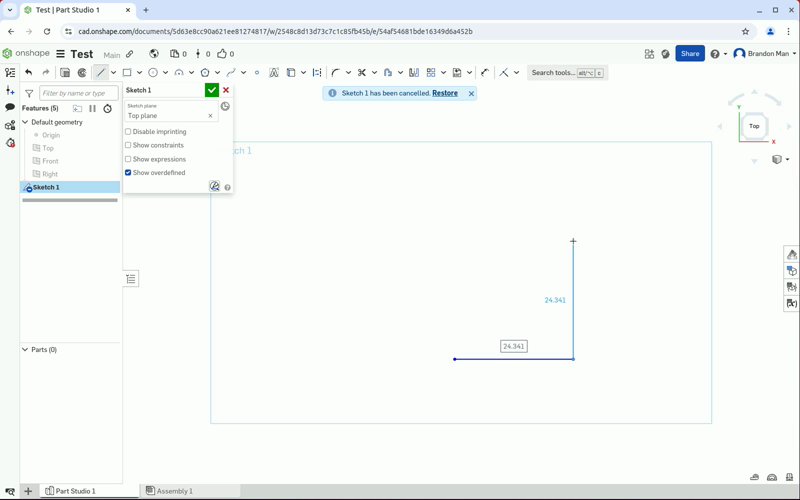
key_up(shift)
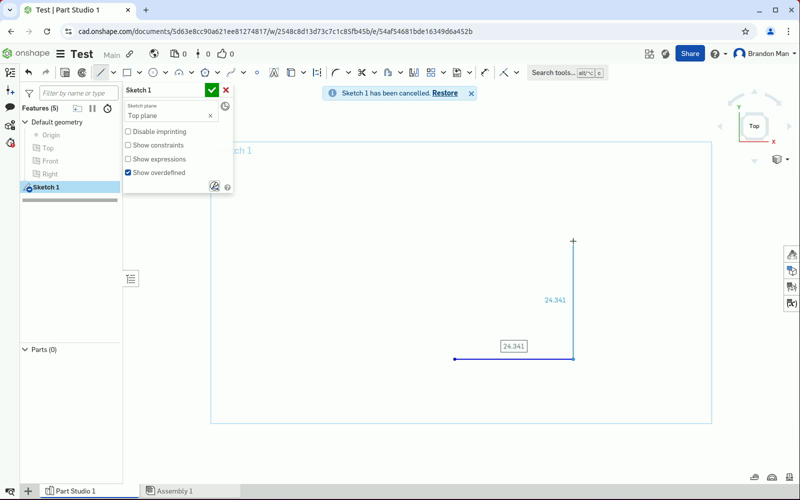
key_down(shift)
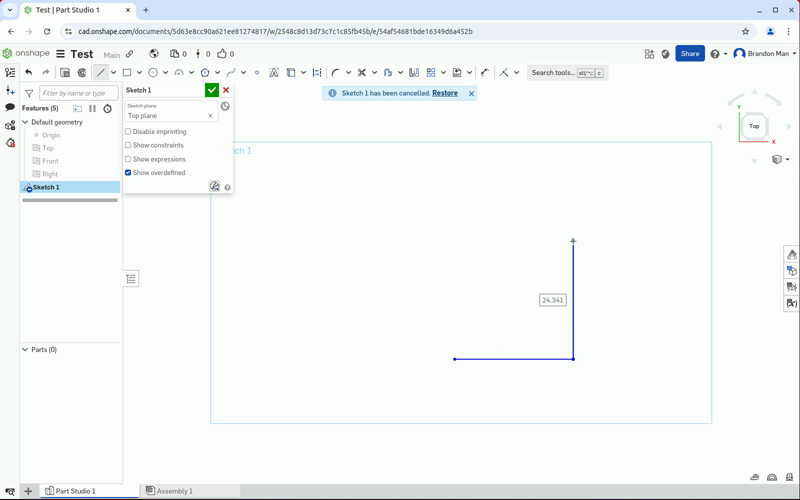
mouse_move(454, 240)
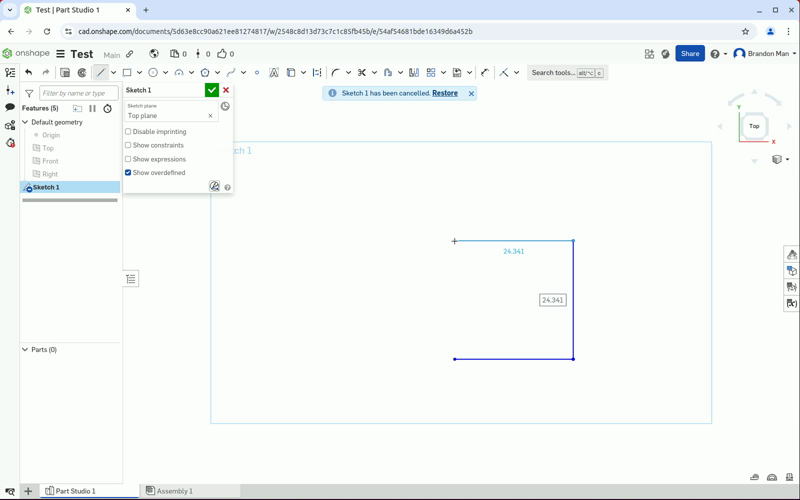
click(454, 240)
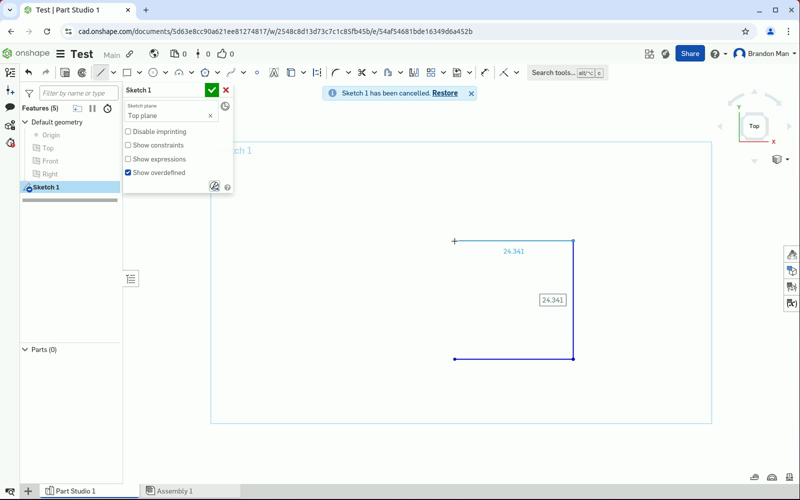
key_up(shift)
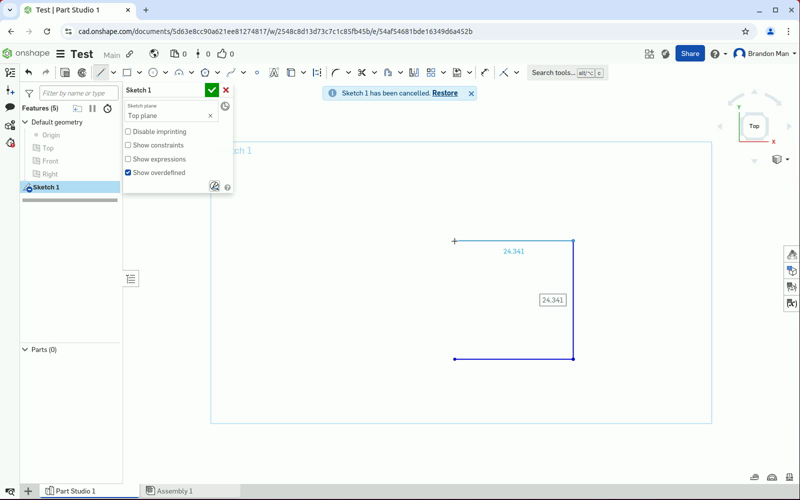
key_down(shift)
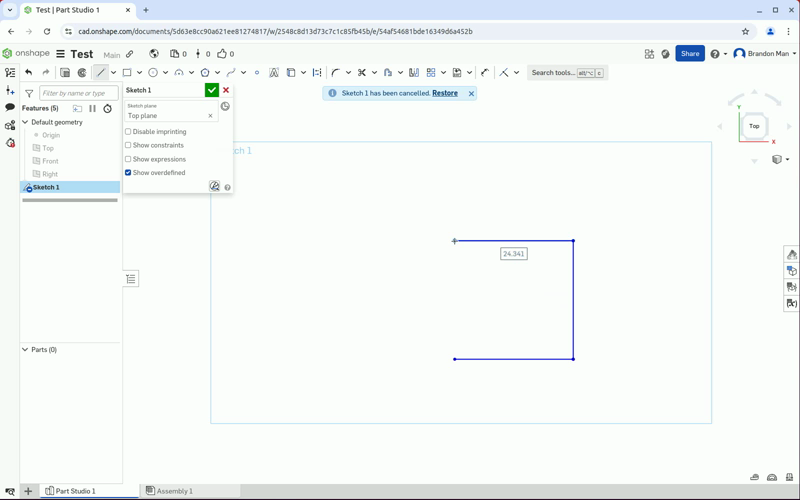
mouse_move(454, 359)
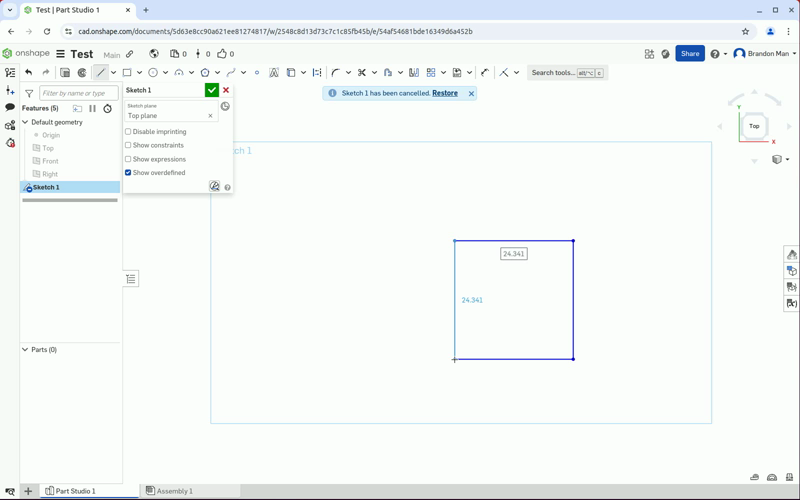
key_up(shift)
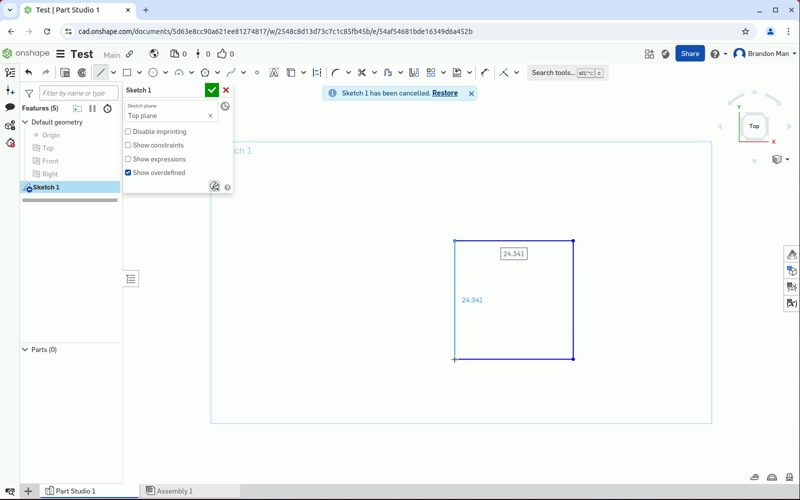
click(454, 359)
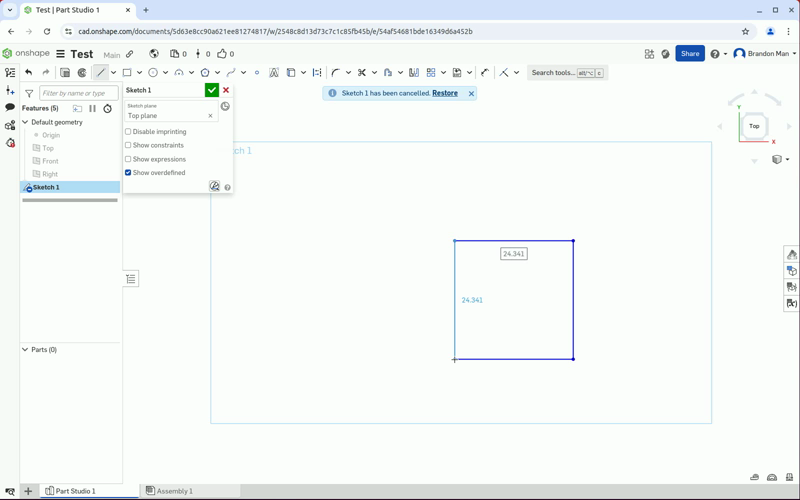
key(esc)
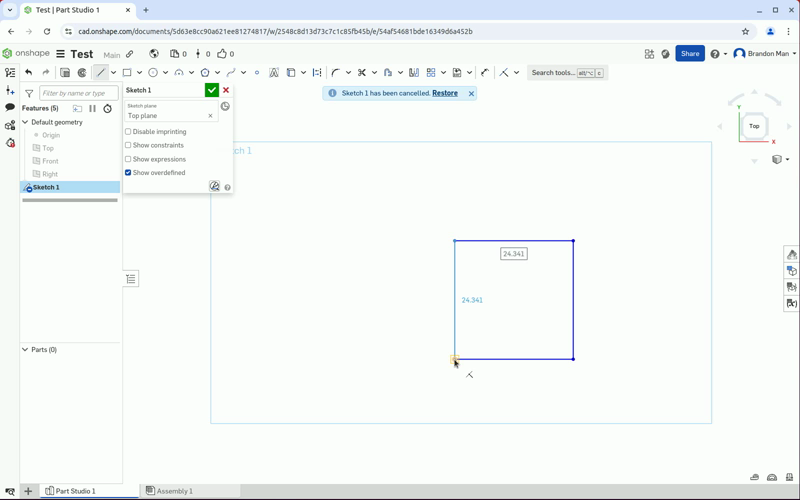
mouse_move(492, 296)
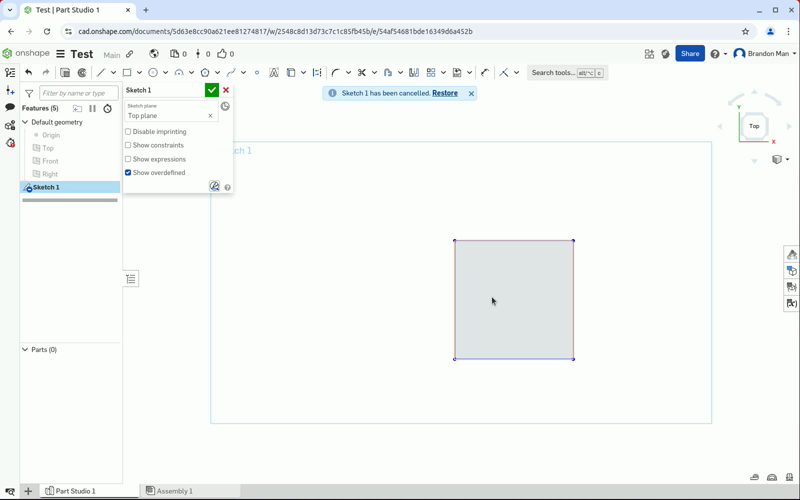
click(492, 296)
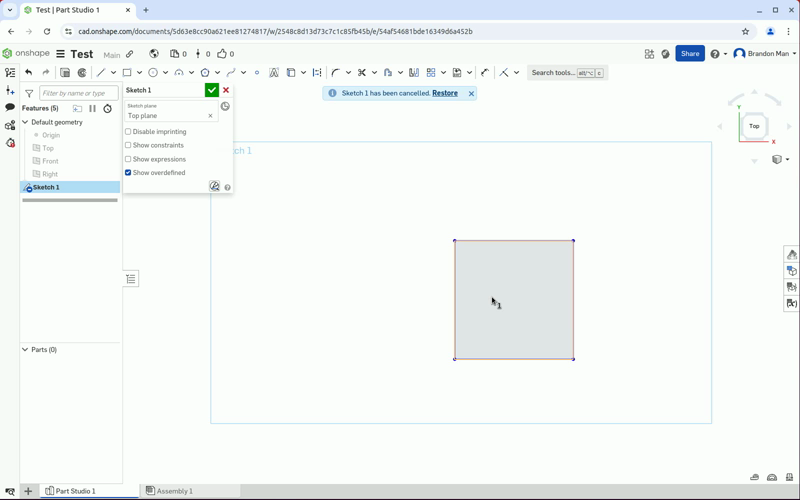
mouse_move(73, 352)
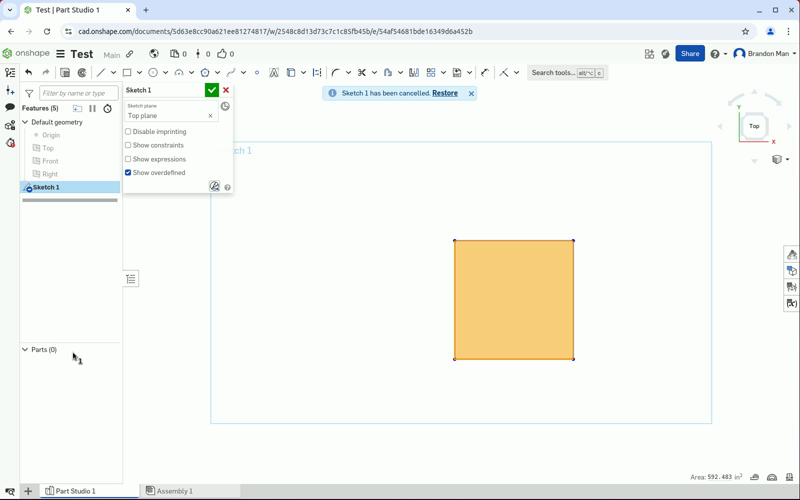
key(shift+y)
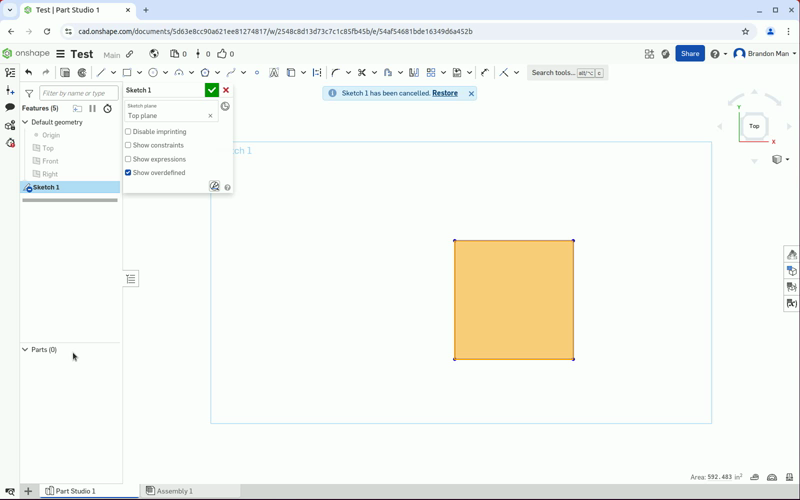
key(shift+e)
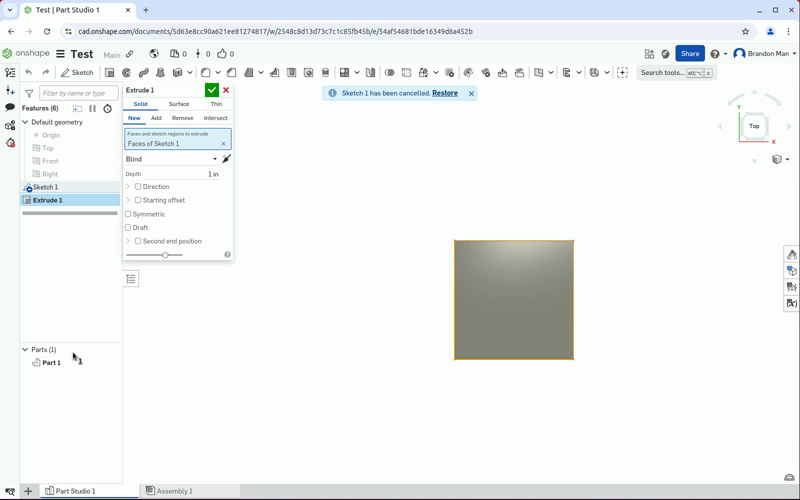
mouse_move(143, 106)
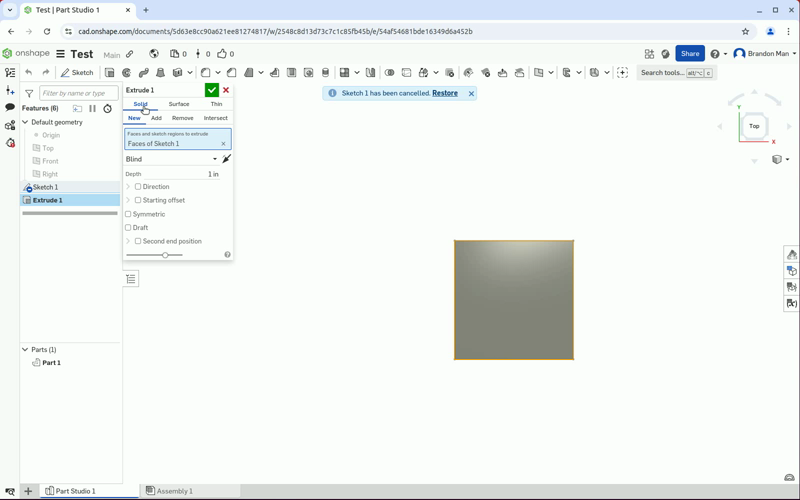
click(143, 106)
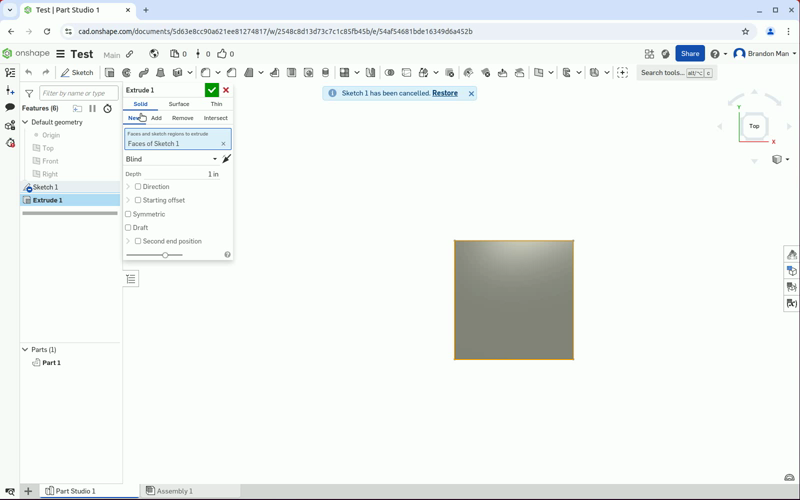
mouse_move(137, 120)
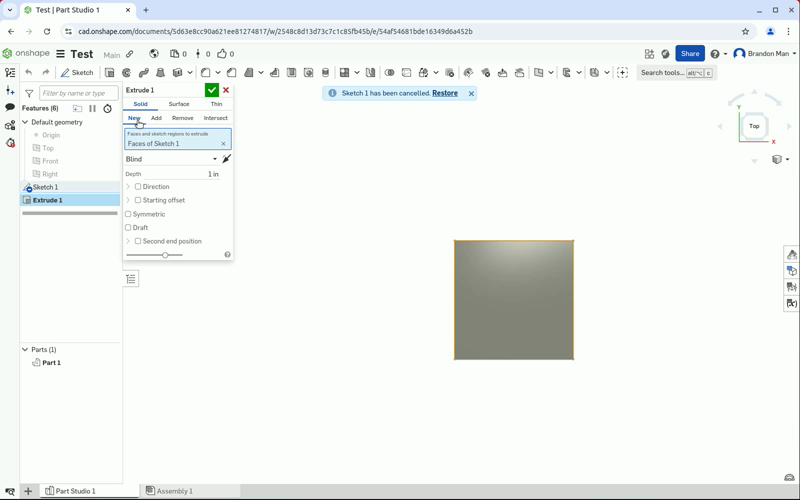
click(137, 120)
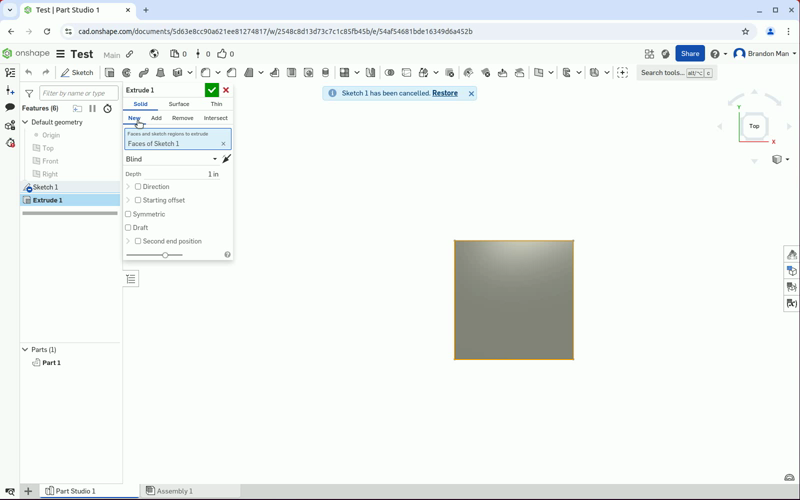
key(tab, 4)
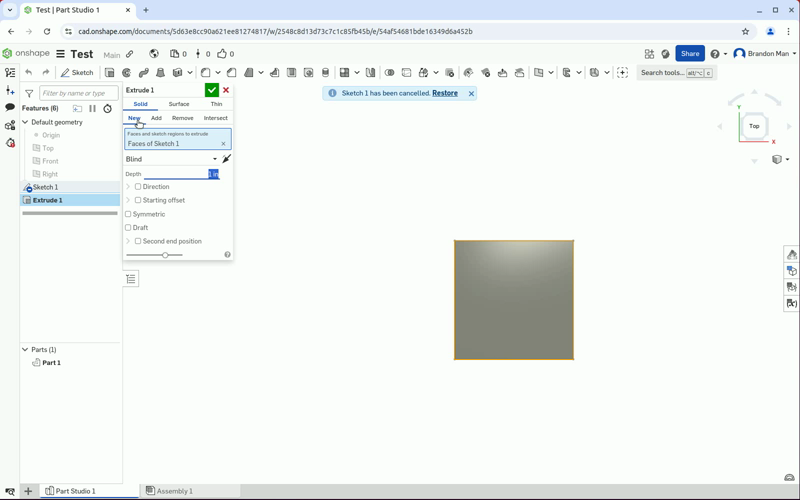
text(12.998)
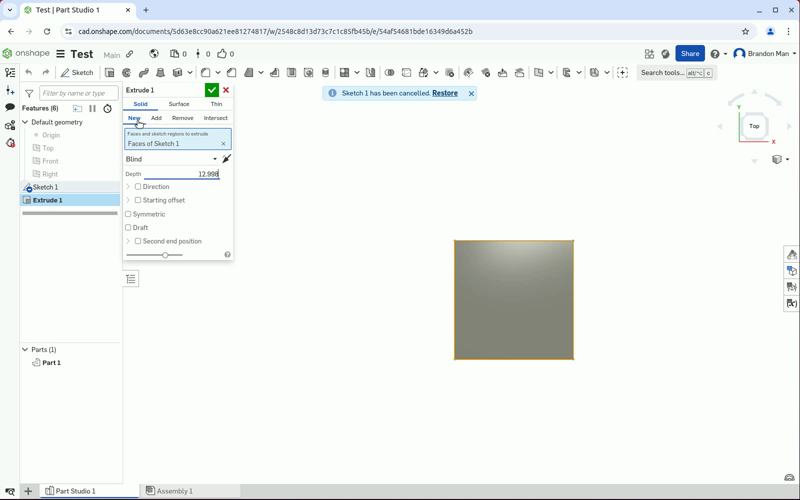
key(enter)
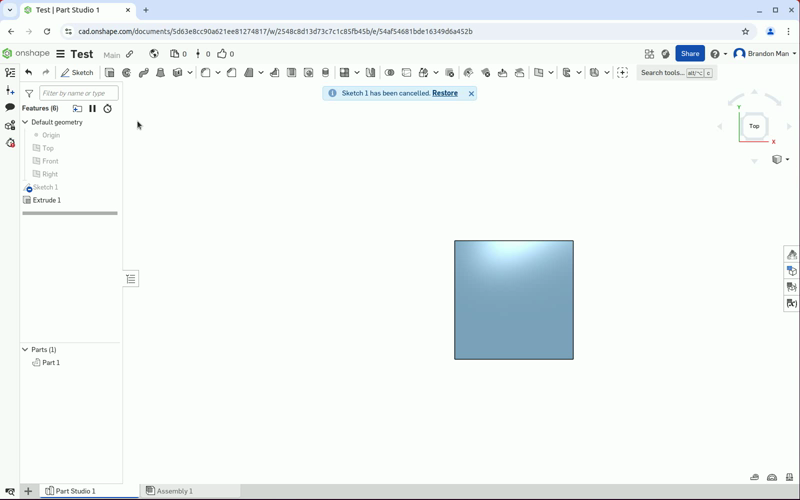
key(shift+h)
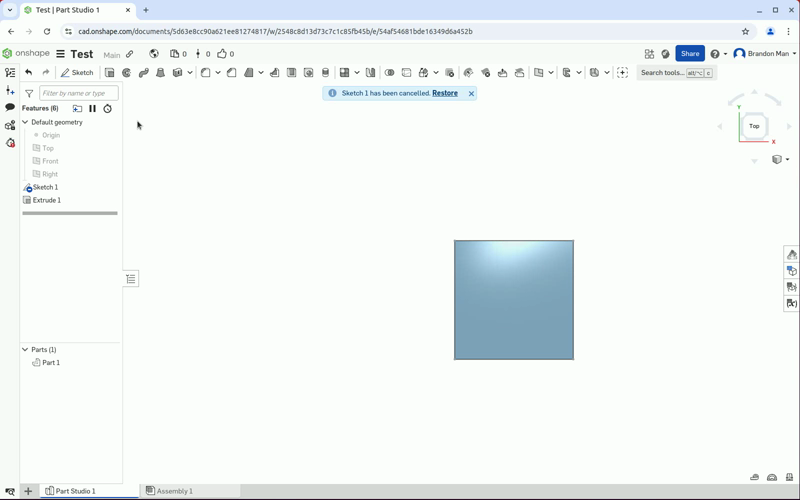
key(shift+h)
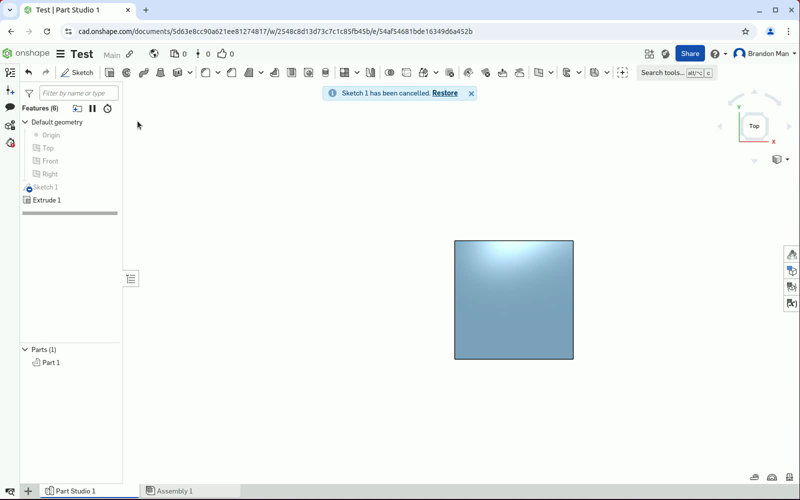
mouse_move(73, 189)
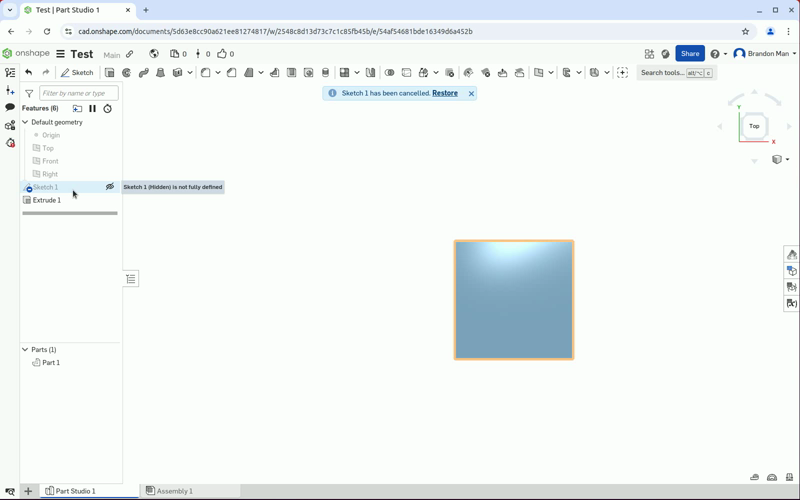
click(73, 189)
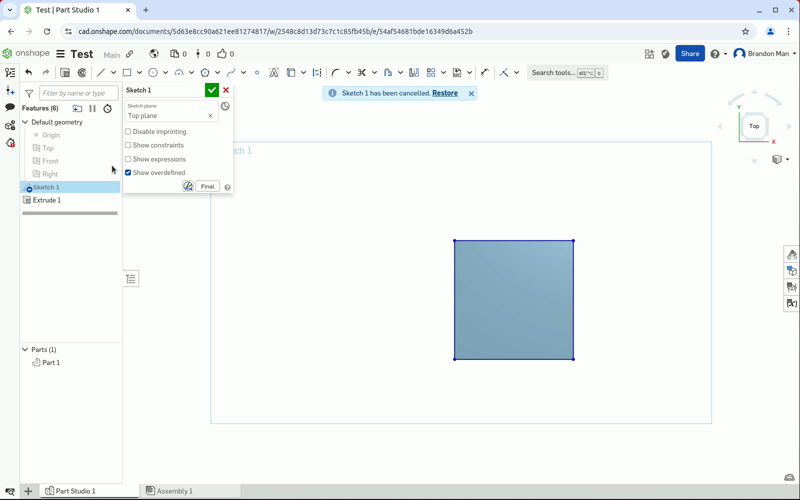
mouse_move(229, 92)
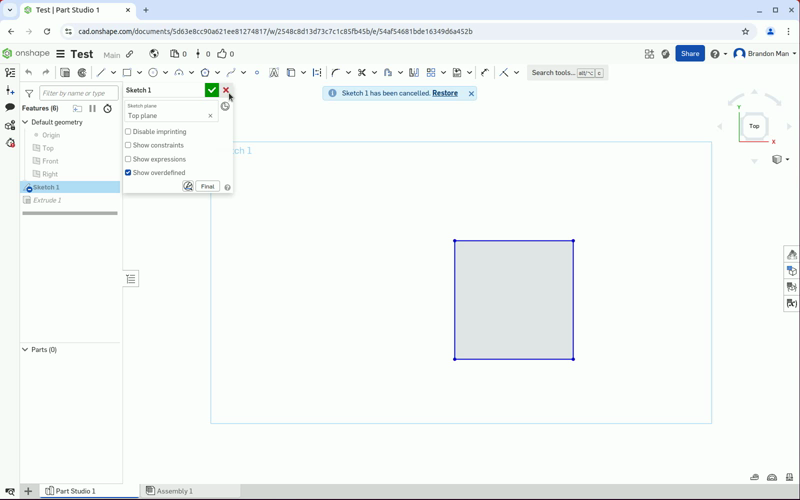
click(229, 92)
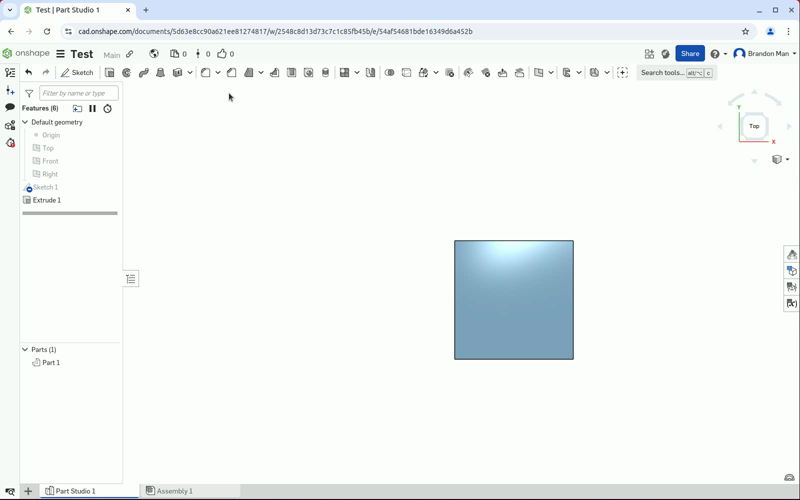
mouse_move(541, 75)
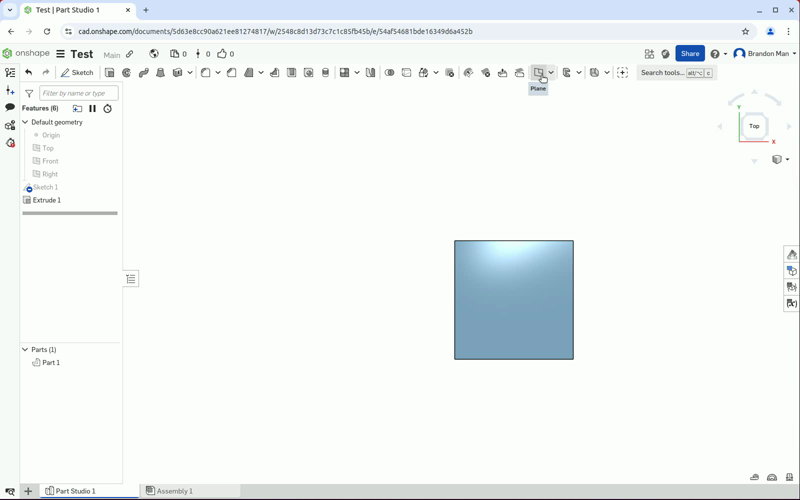
click(541, 75)
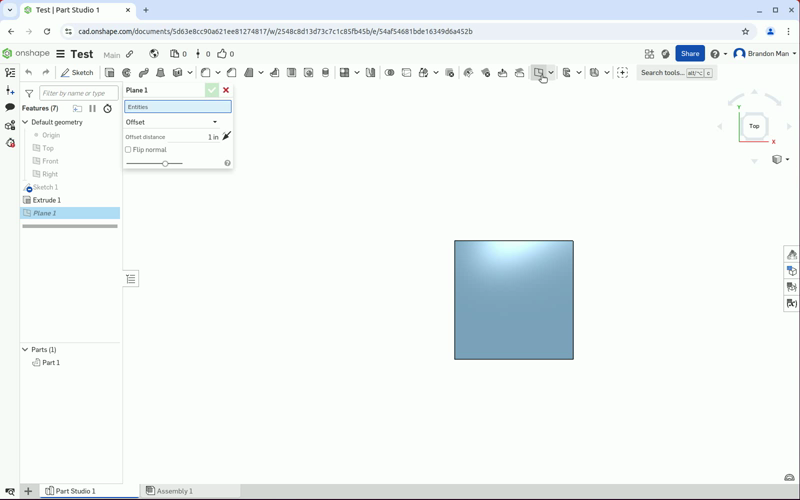
mouse_move(73, 150)
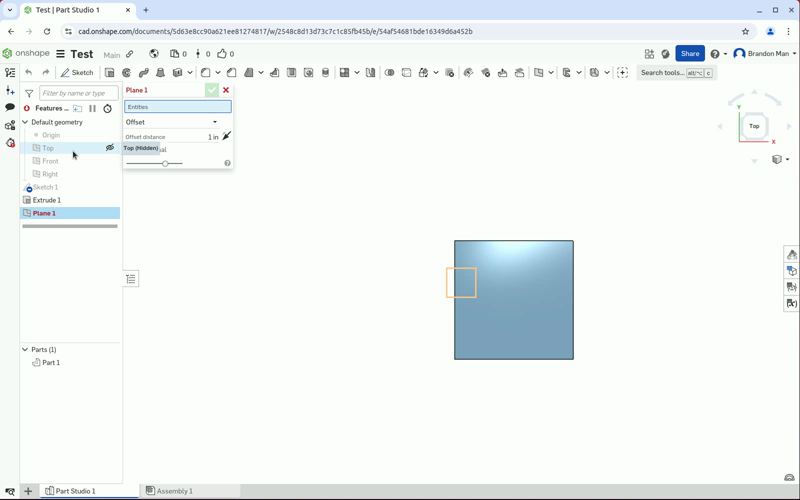
click(73, 150)
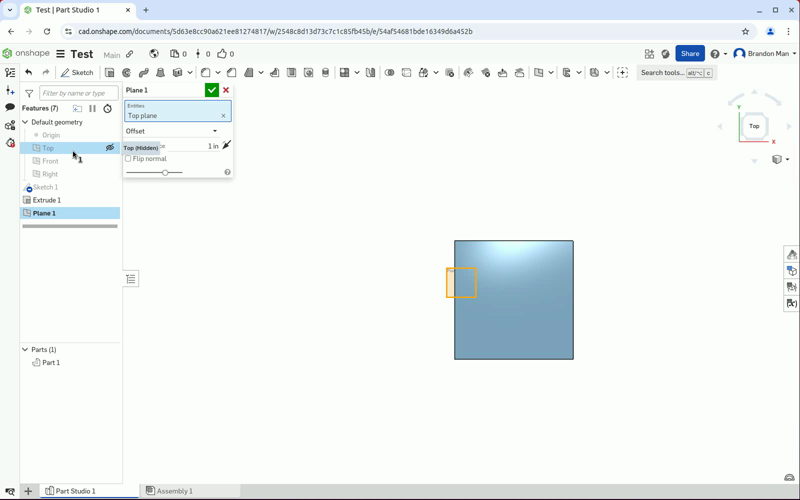
key(tab, 2)
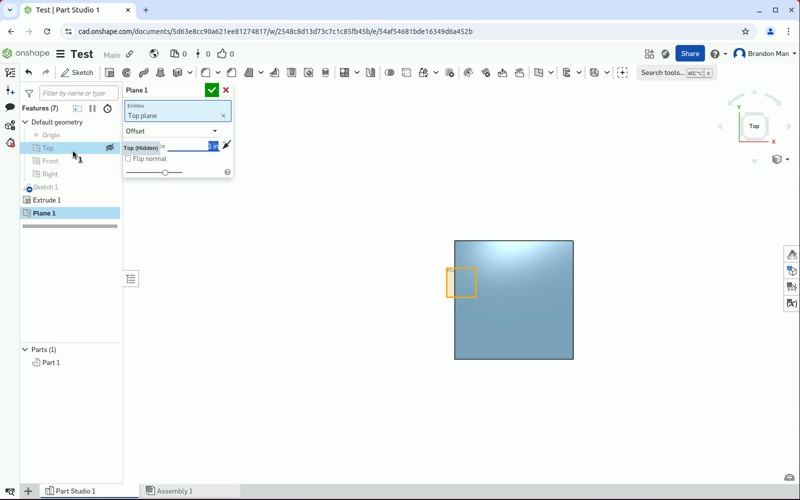
text(13.002)
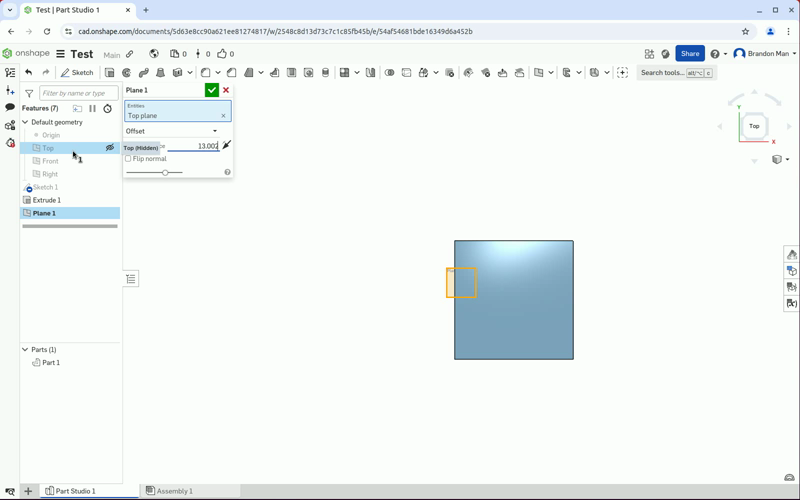
key(enter, 2)
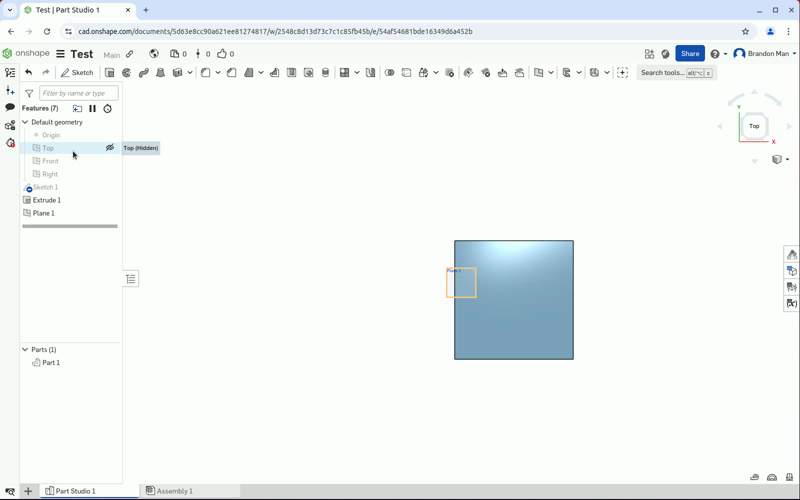
key(shift+s)
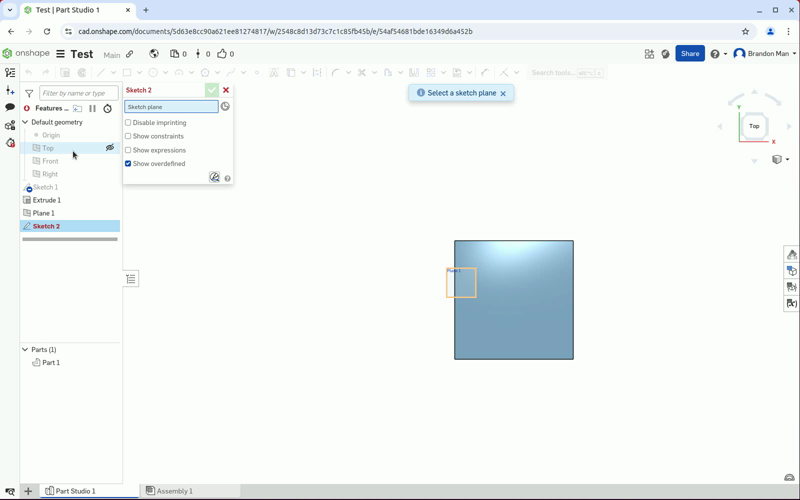
mouse_move(73, 215)
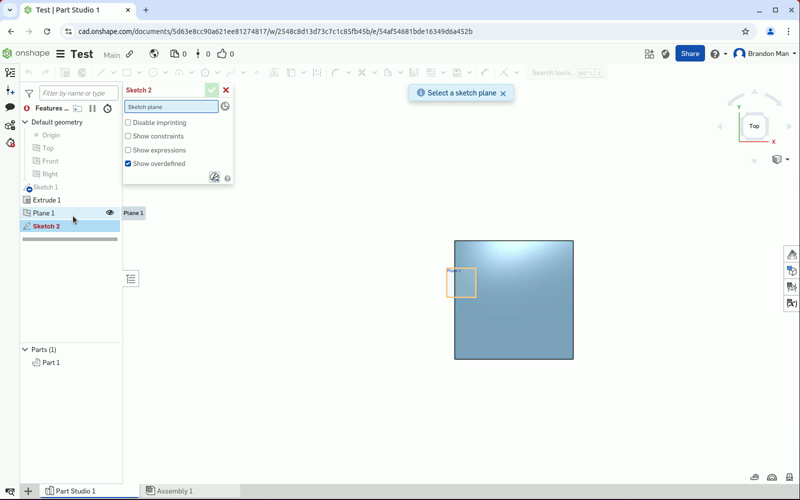
click(73, 215)
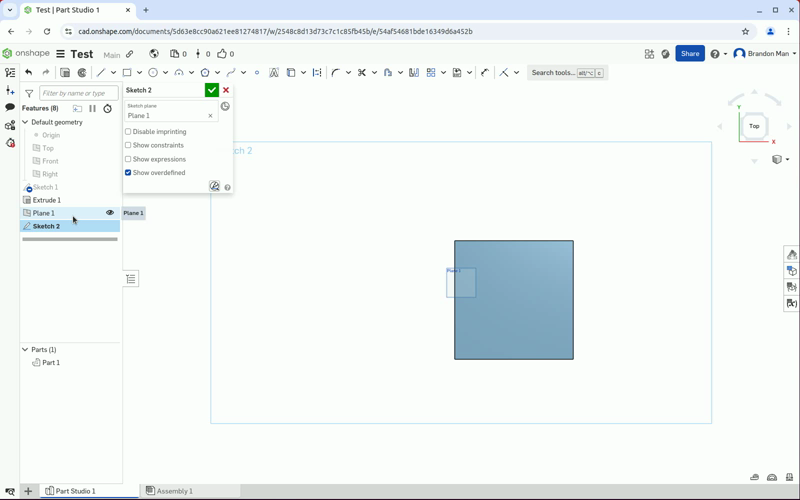
mouse_move(73, 352)
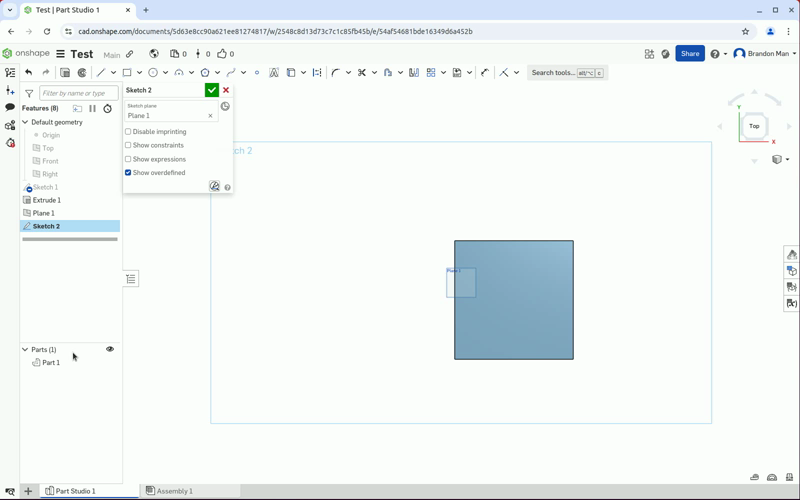
key(y)
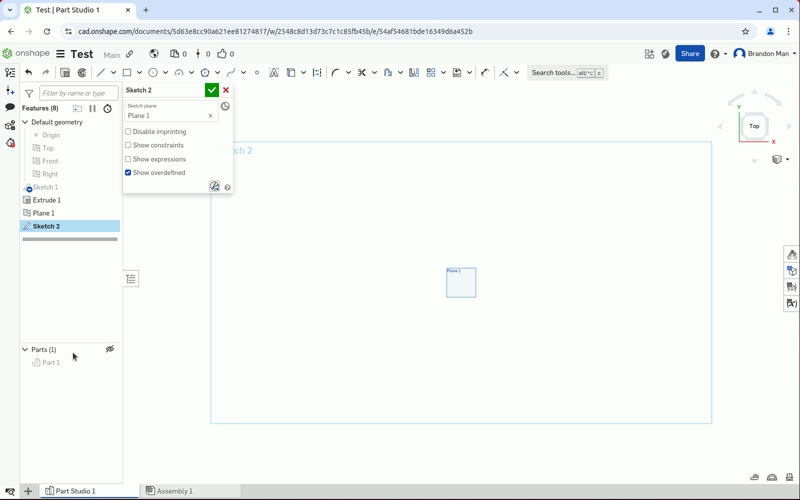
key(c)
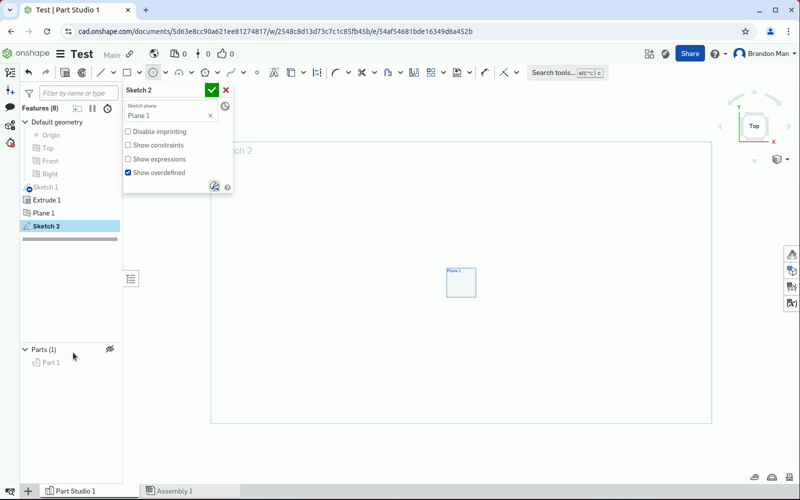
key_down(shift)
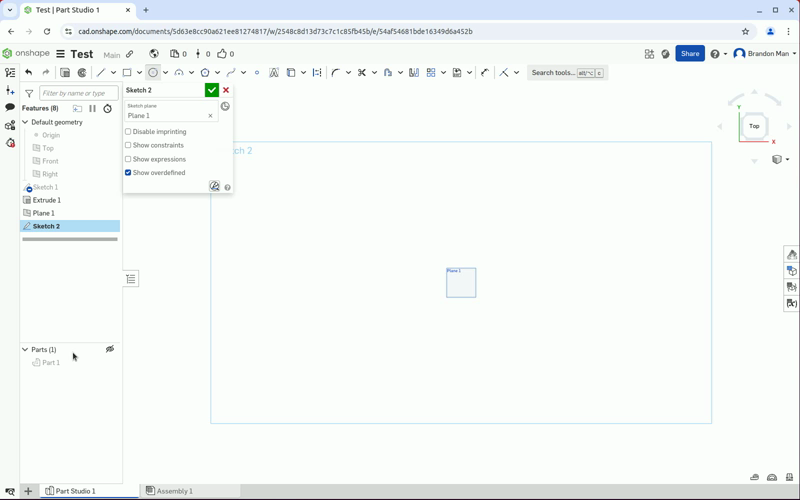
mouse_move(514, 299)
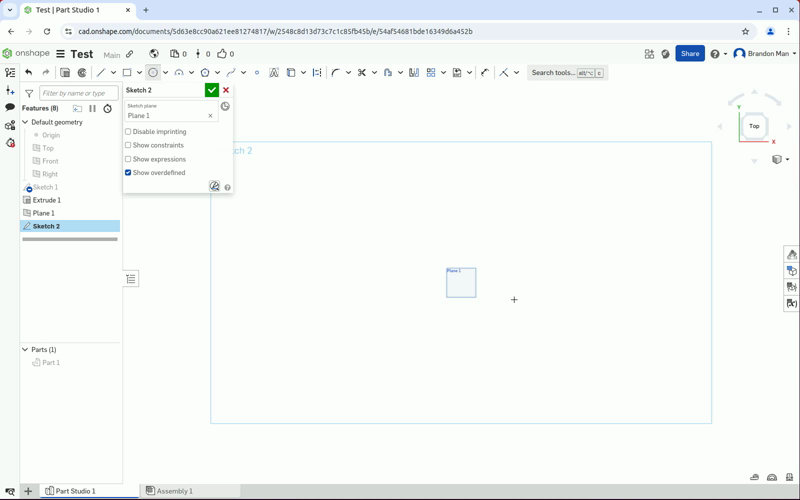
click(514, 299)
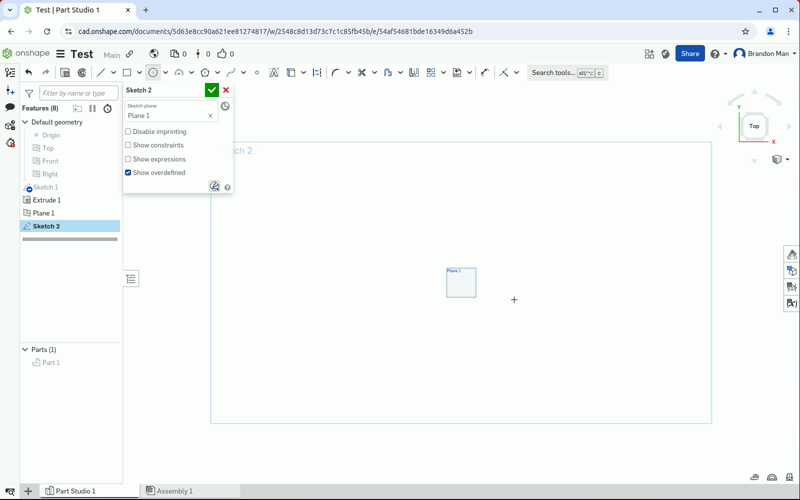
key_up(shift)
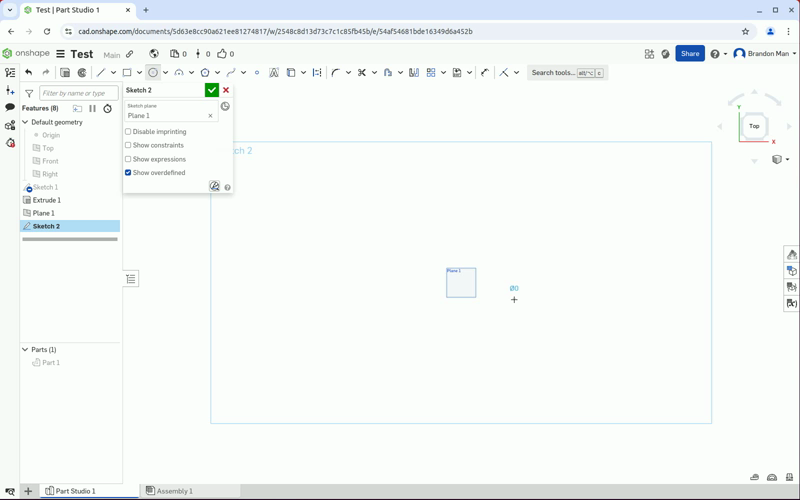
mouse_move(522, 299)
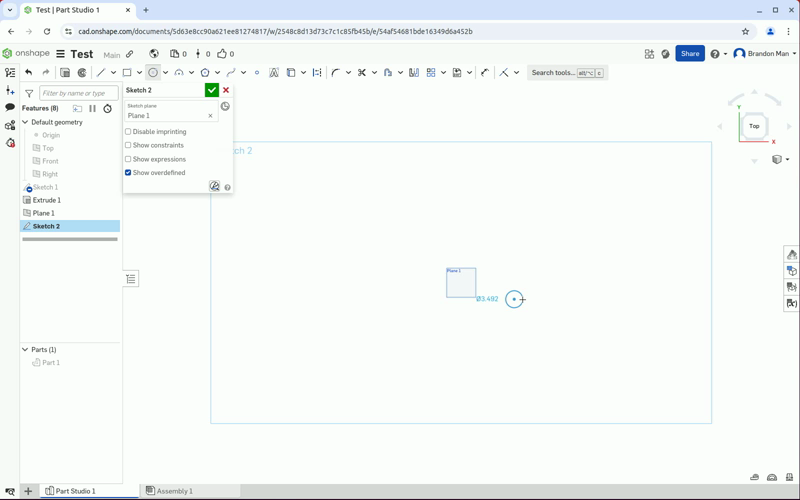
click(522, 299)
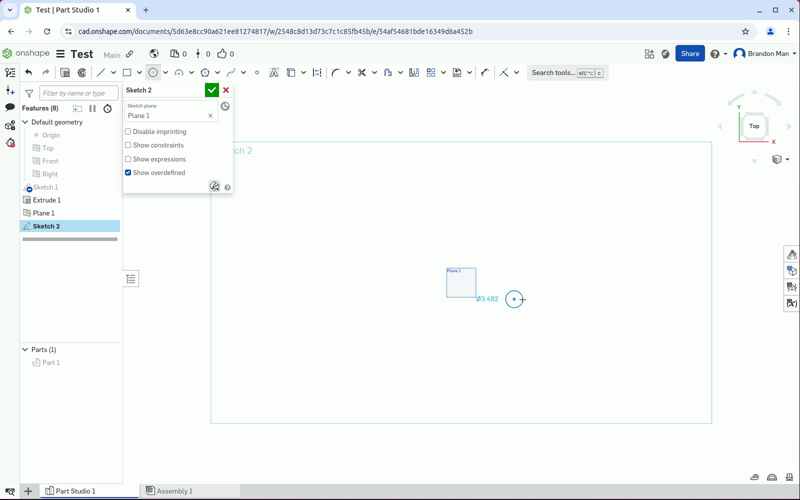
key(esc)
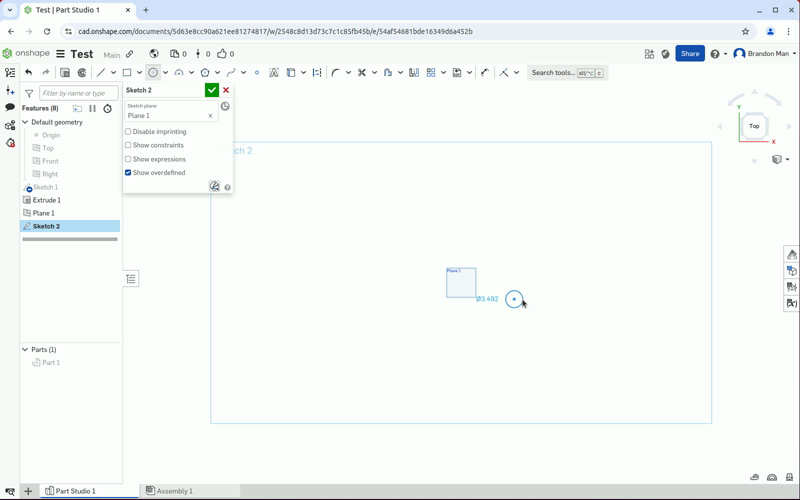
mouse_move(507, 298)
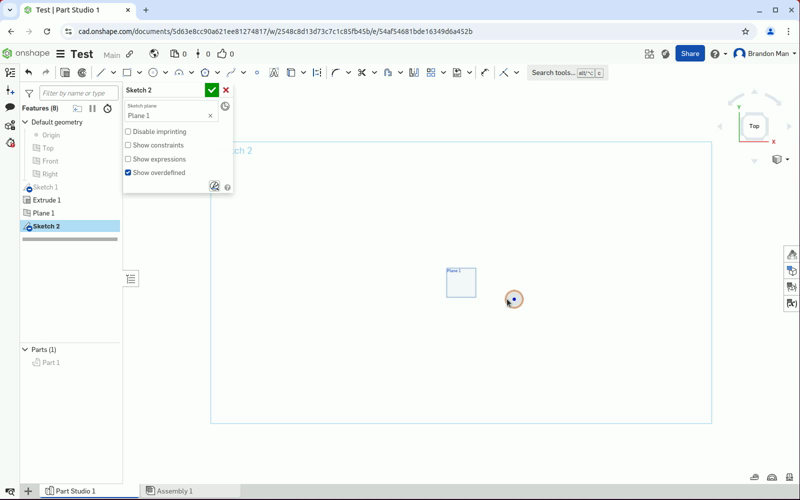
scroll(6)
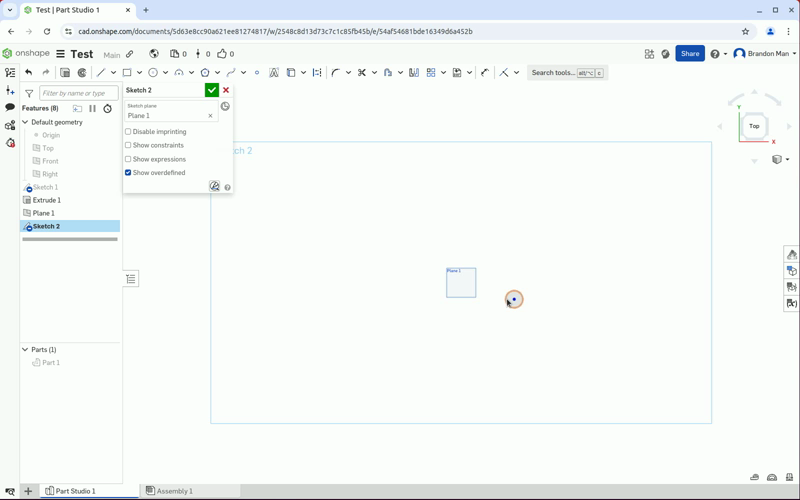
scroll(6)
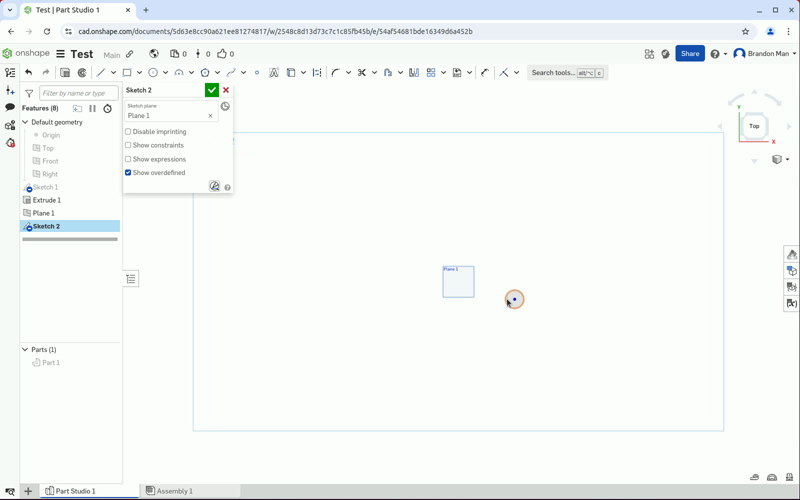
scroll(6)
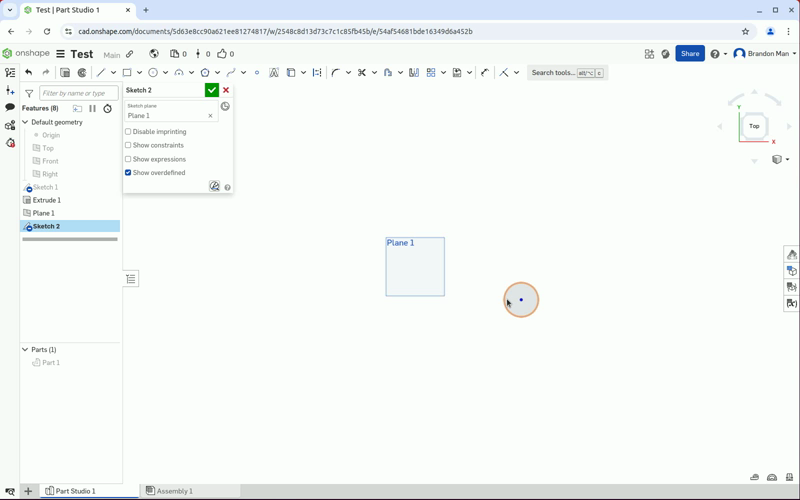
scroll(6)
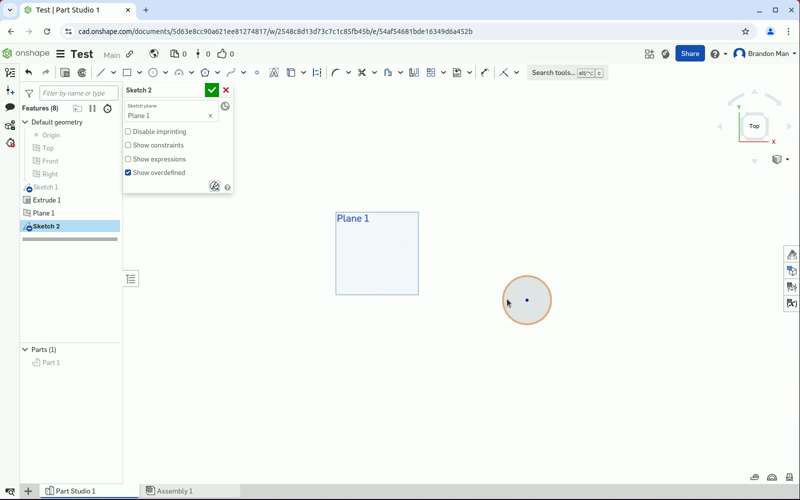
scroll(6)
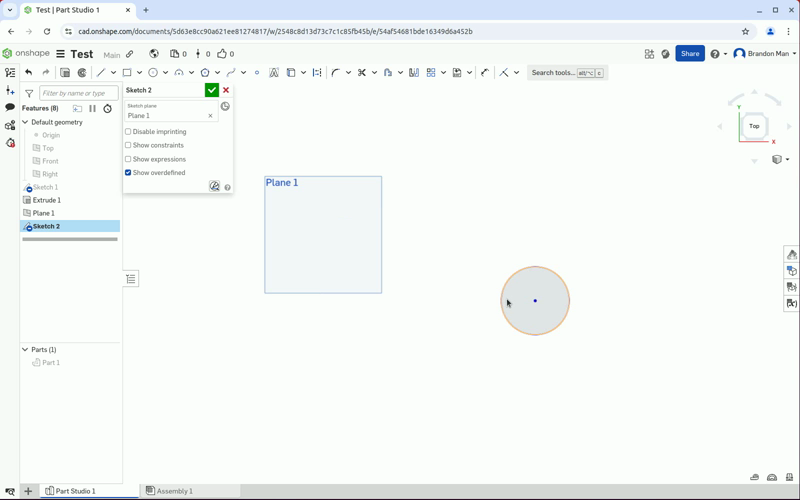
scroll(6)
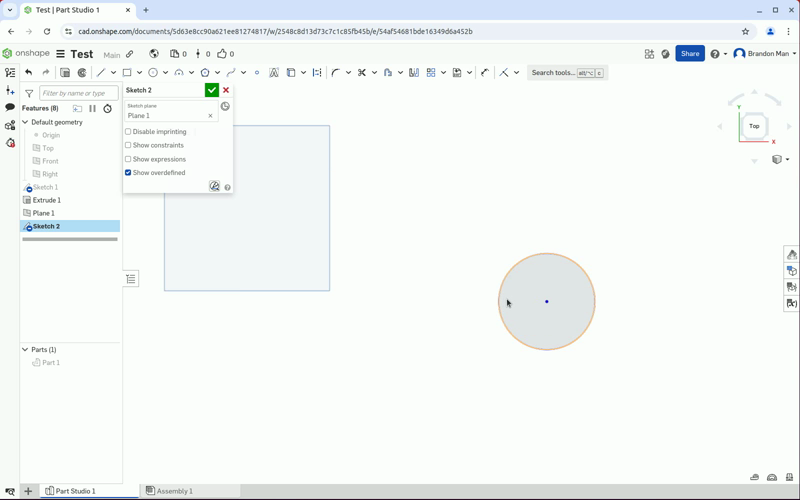
scroll(6)
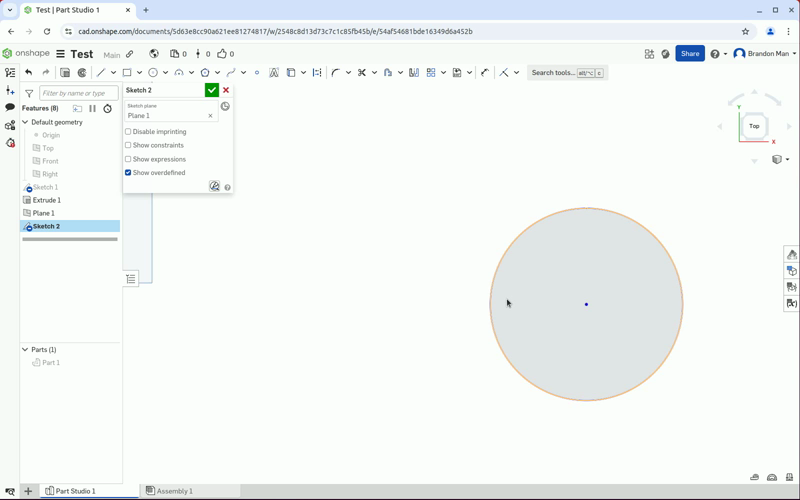
click(507, 298)
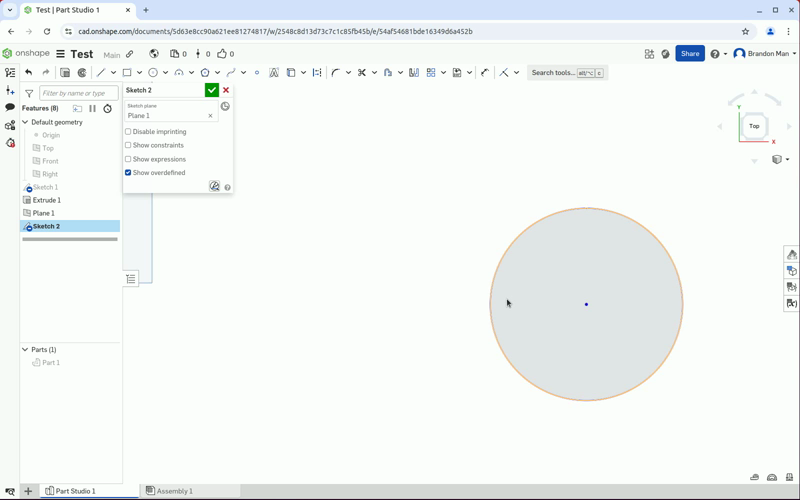
scroll(-6)
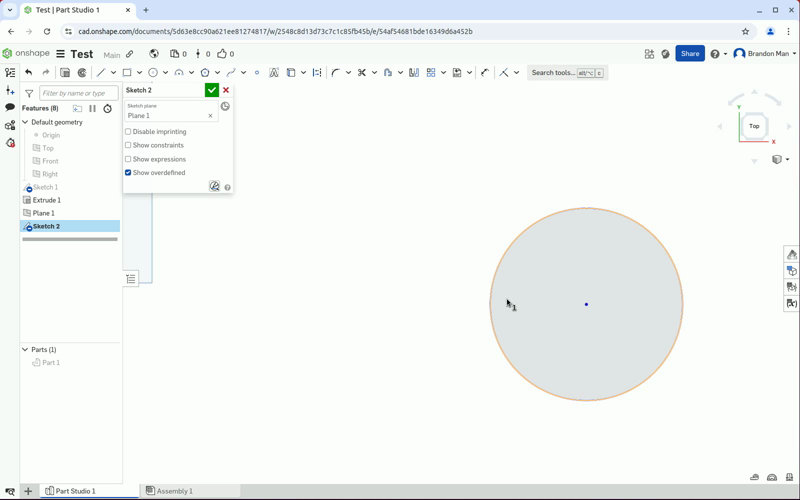
scroll(-6)
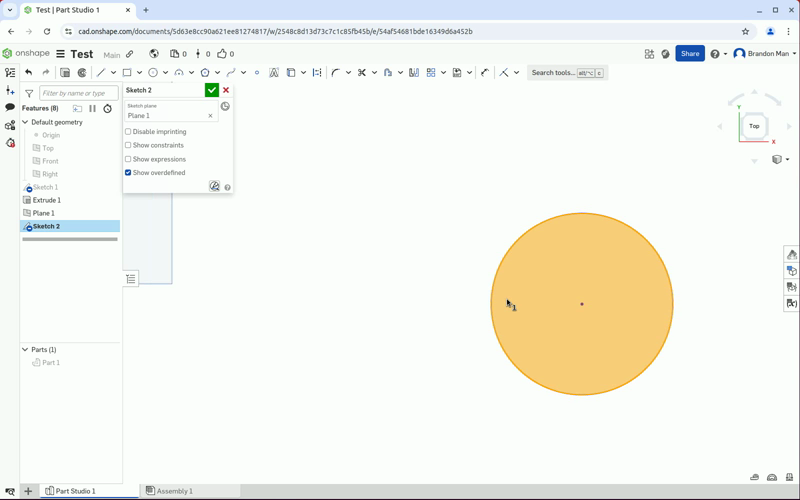
scroll(-6)
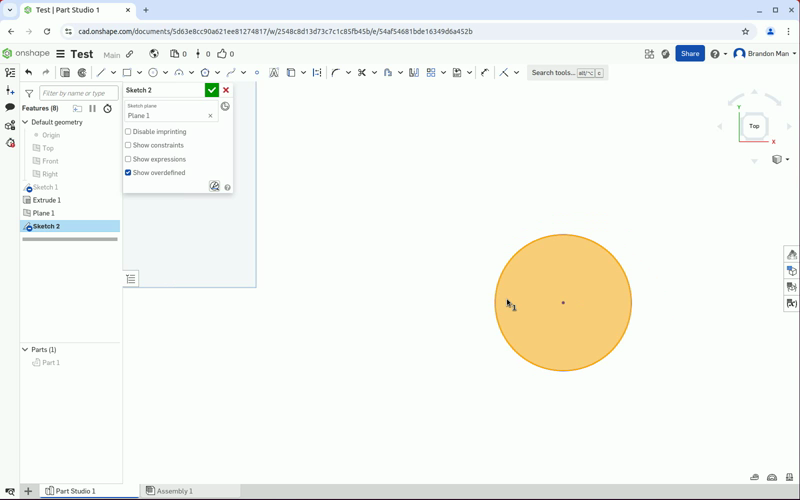
scroll(-6)
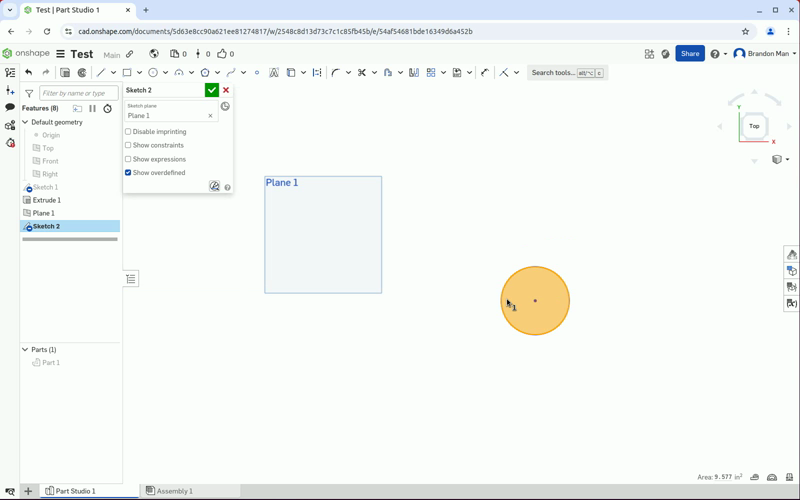
scroll(-6)
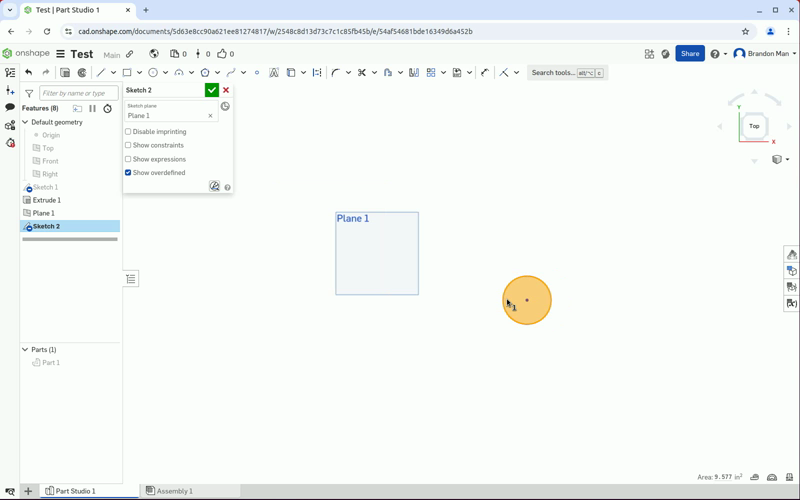
scroll(-6)
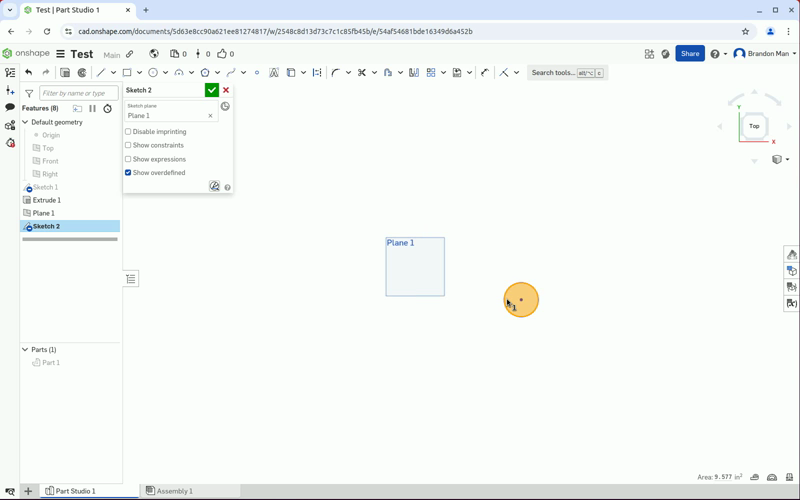
scroll(-6)
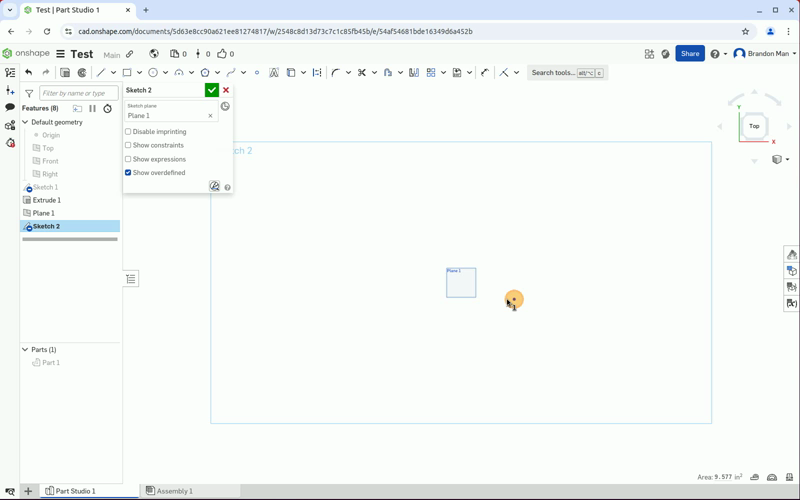
mouse_move(73, 352)
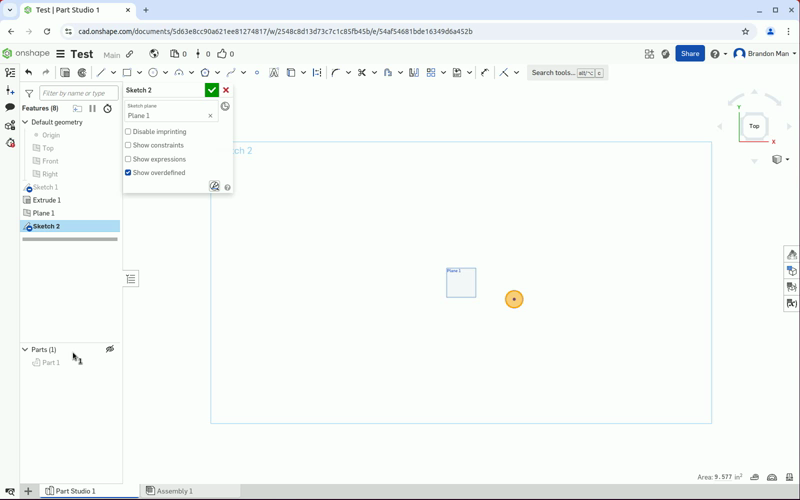
key(shift+y)
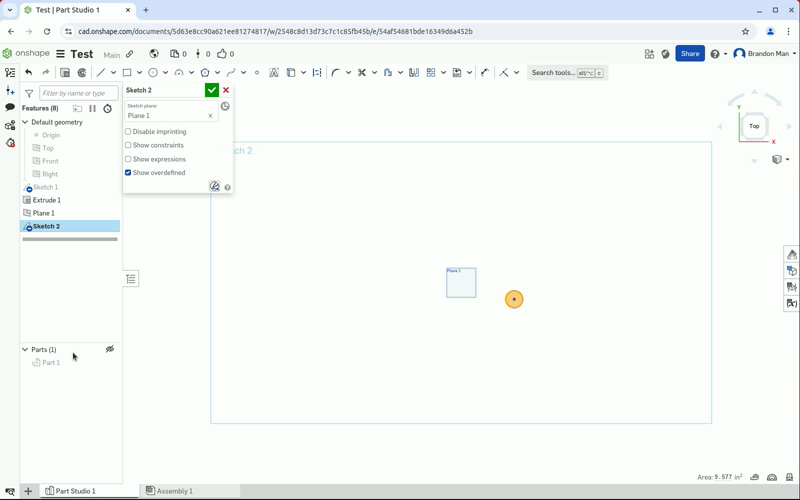
key(shift+e)
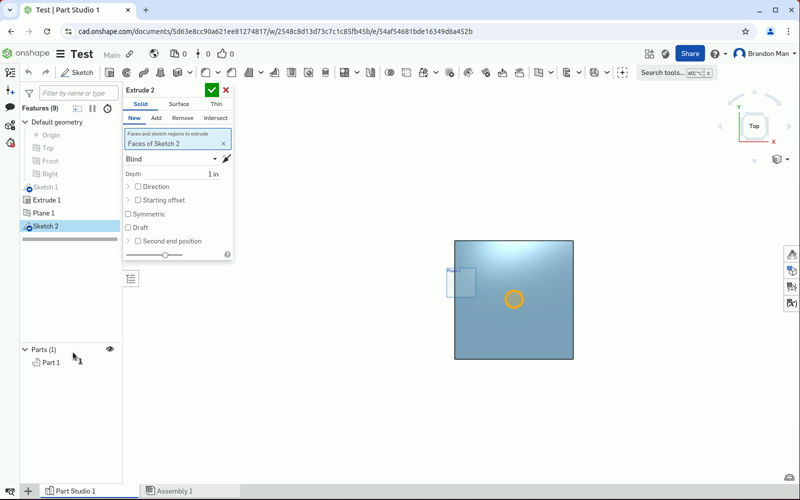
mouse_move(143, 106)
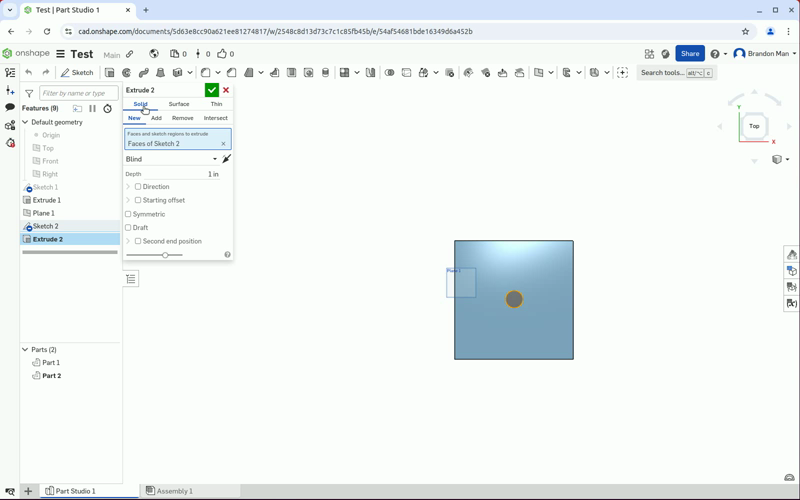
click(143, 106)
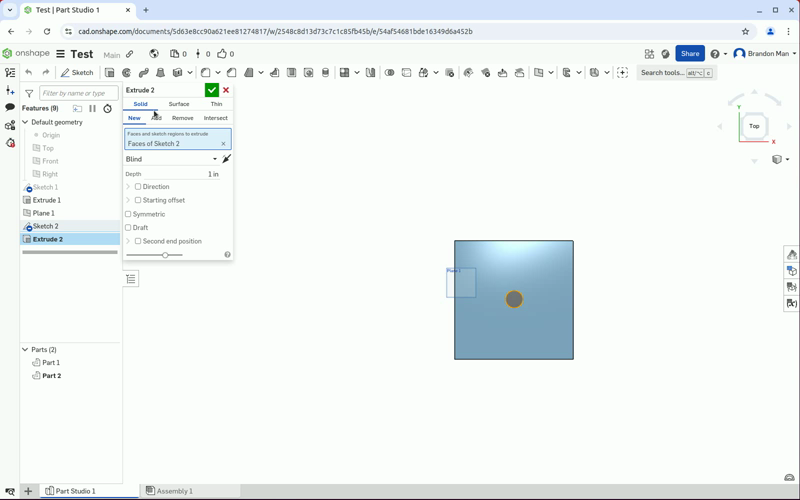
mouse_move(186, 120)
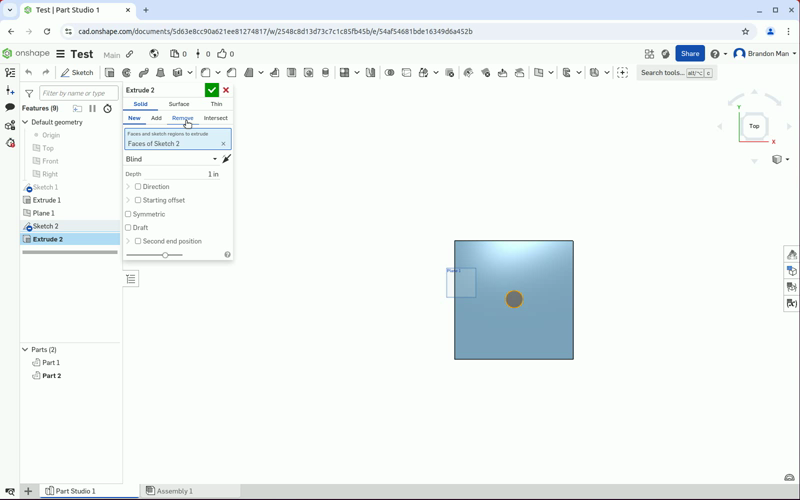
click(186, 120)
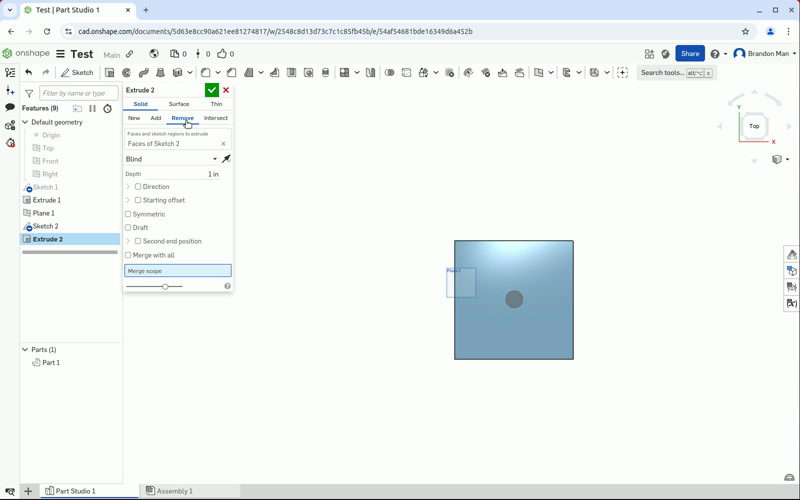
key(tab, 4)
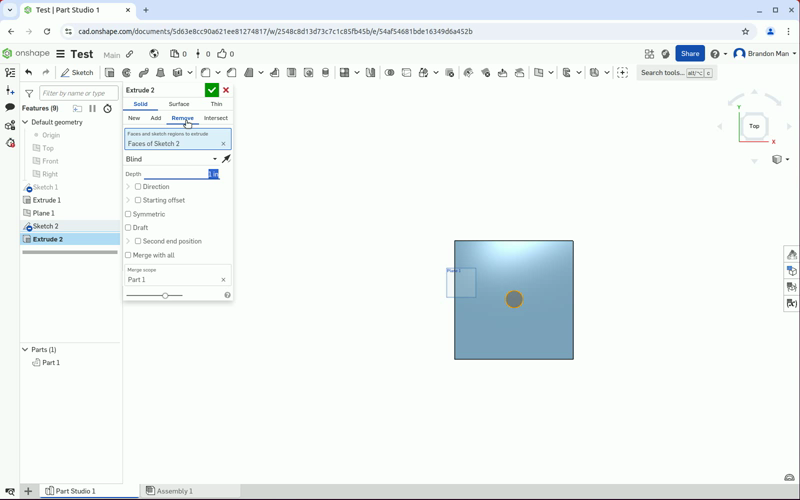
text(27.922)
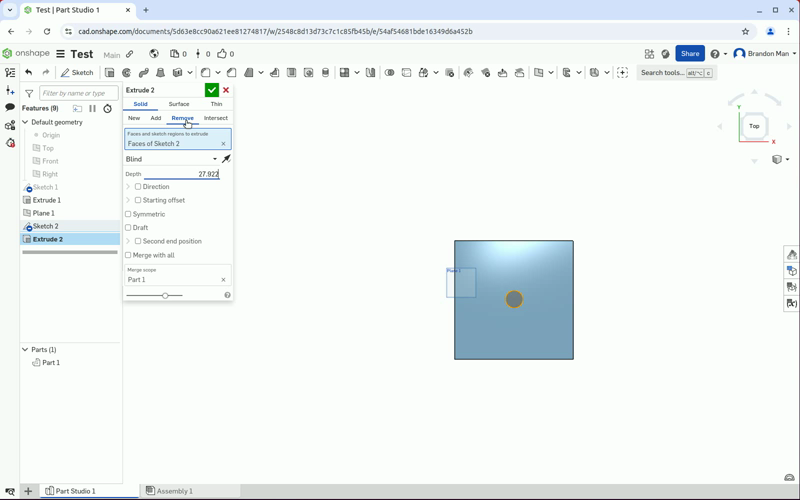
key(tab, 6)
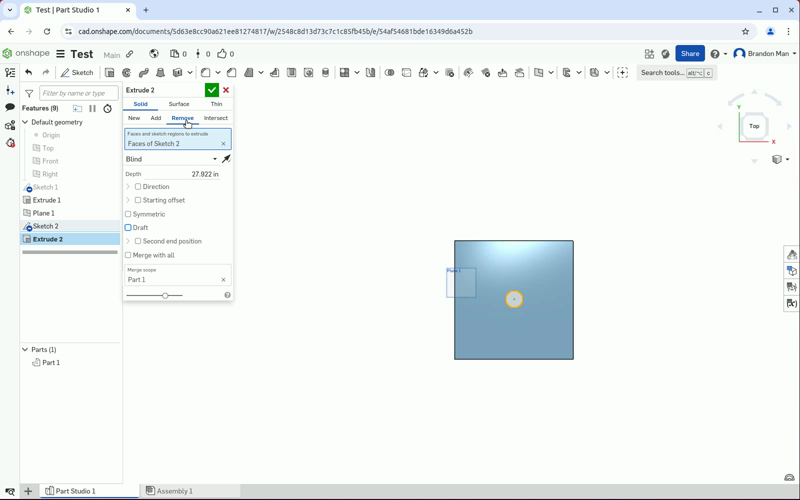
key(space)
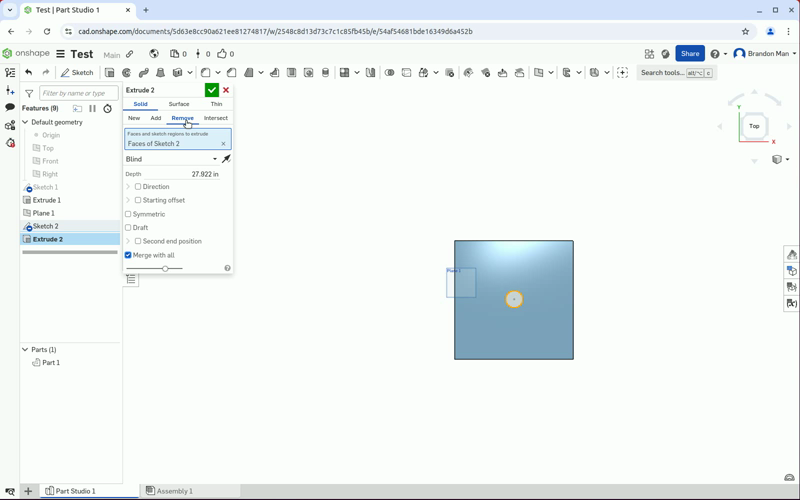
key(enter)
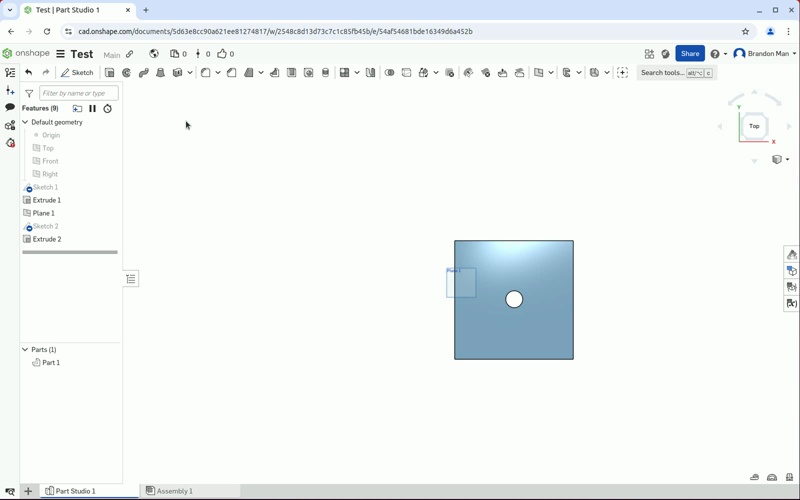
key(shift+h)
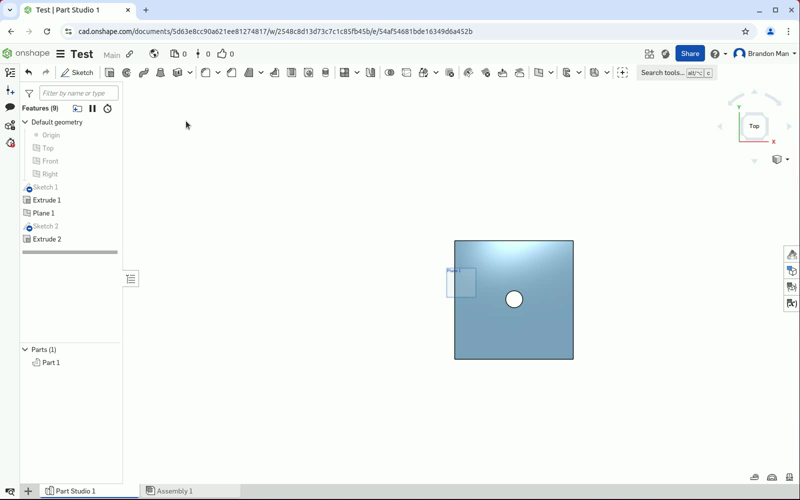
key(shift+h)
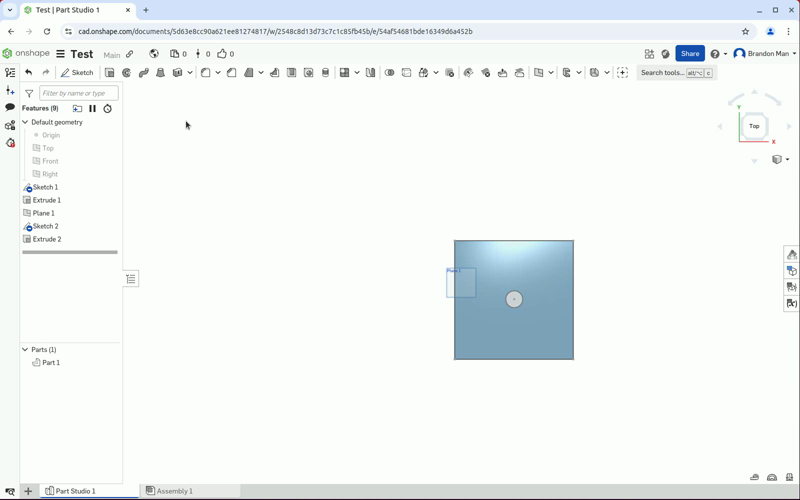
key(shift+7)
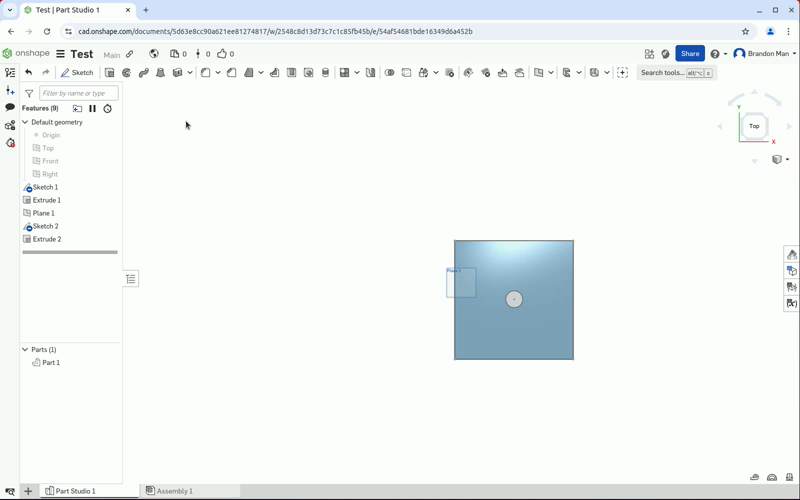
key(up, 3)
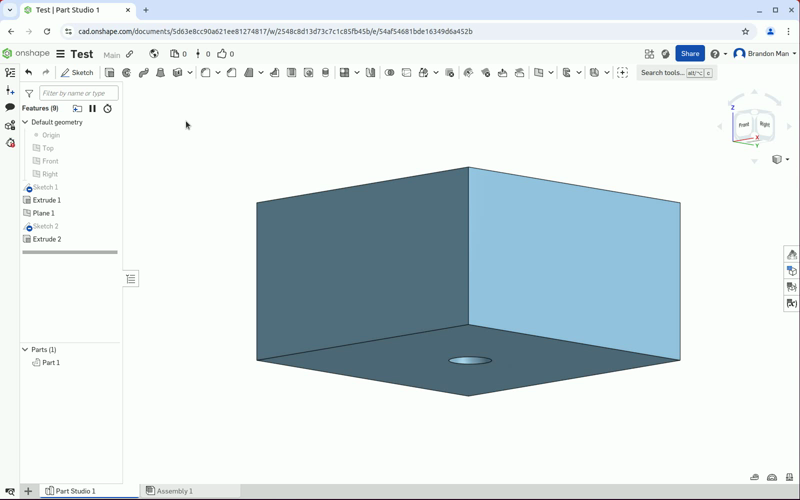
key(left, 3)
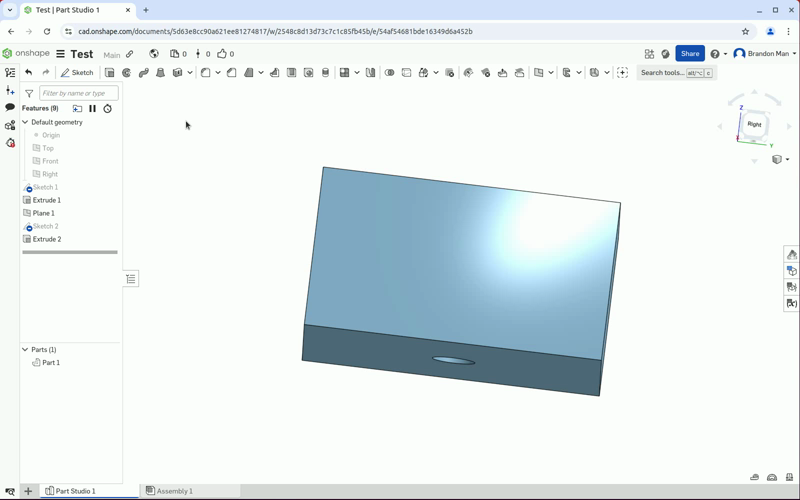
key(right, 3)
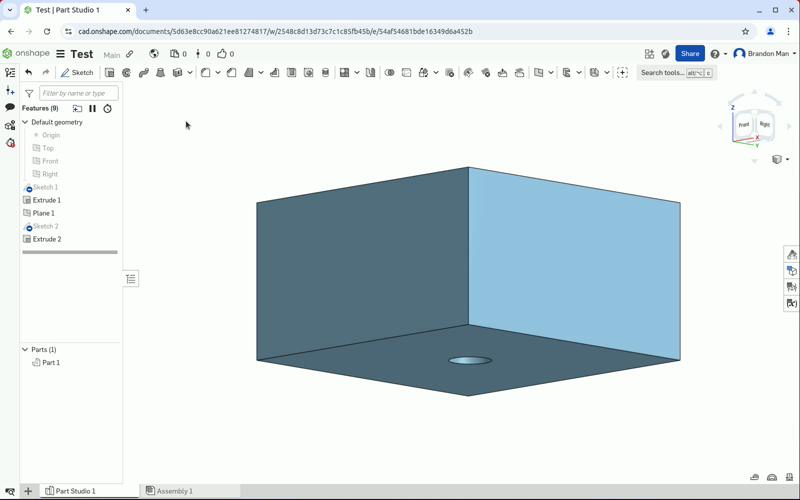
key(down, 3)
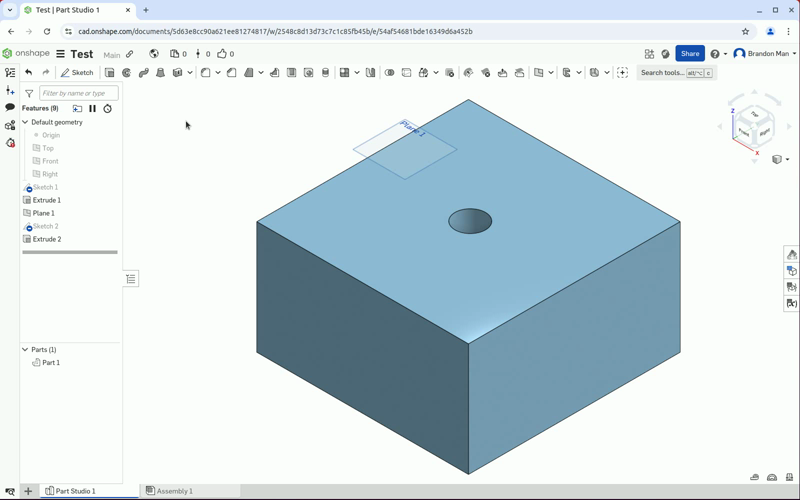
mouse_move(73, 189)
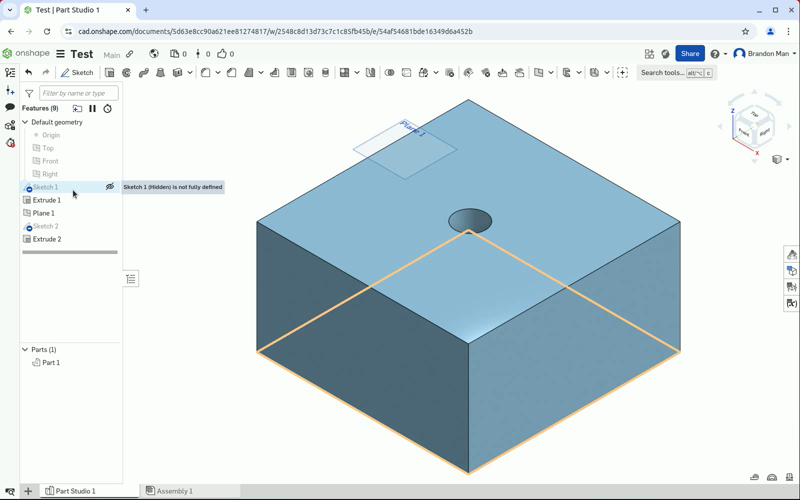
click(73, 189)